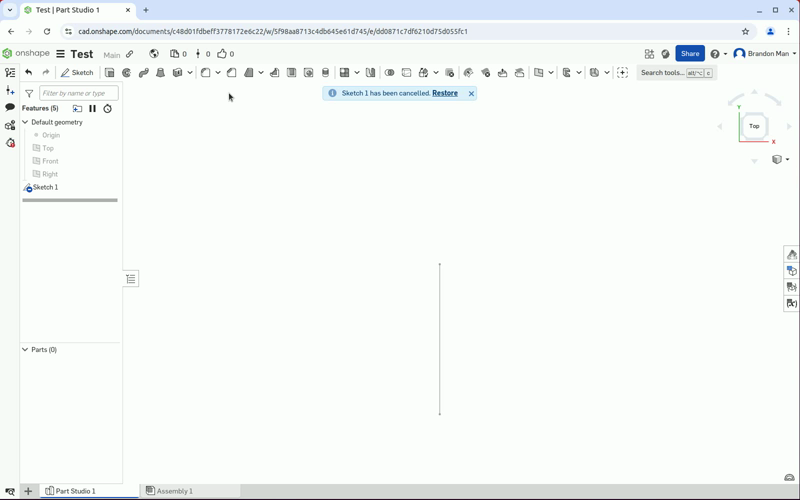
key(shift+h)
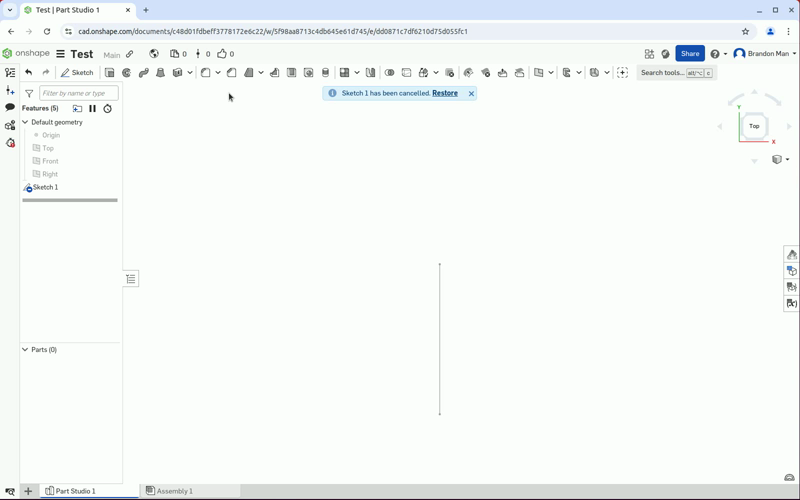
key(shift+s)
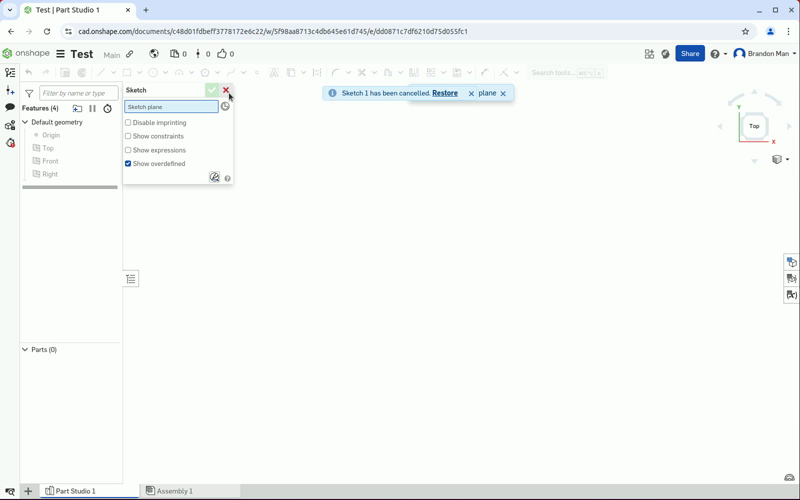
mouse_move(73, 150)
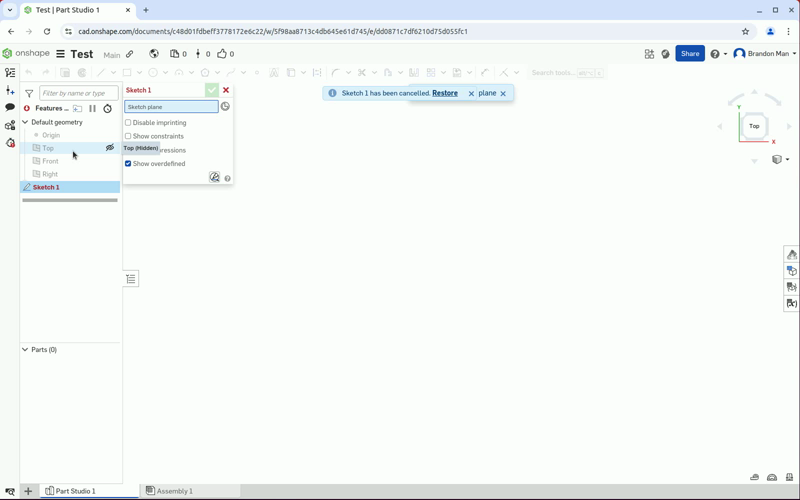
click(73, 150)
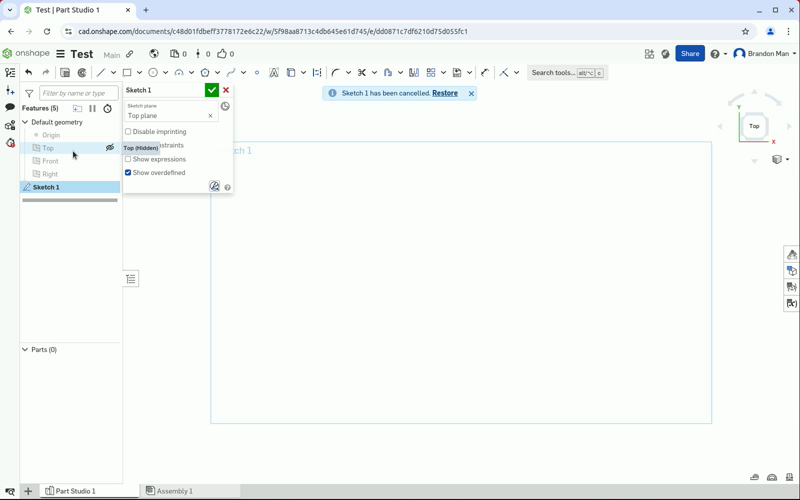
mouse_move(73, 352)
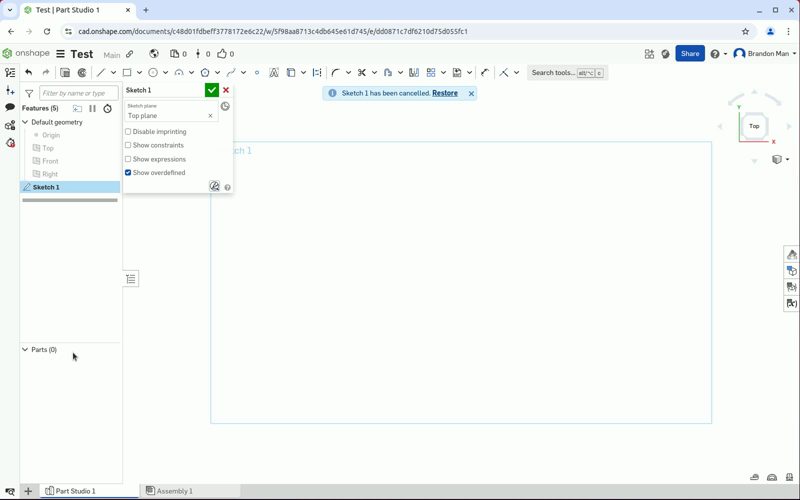
key(y)
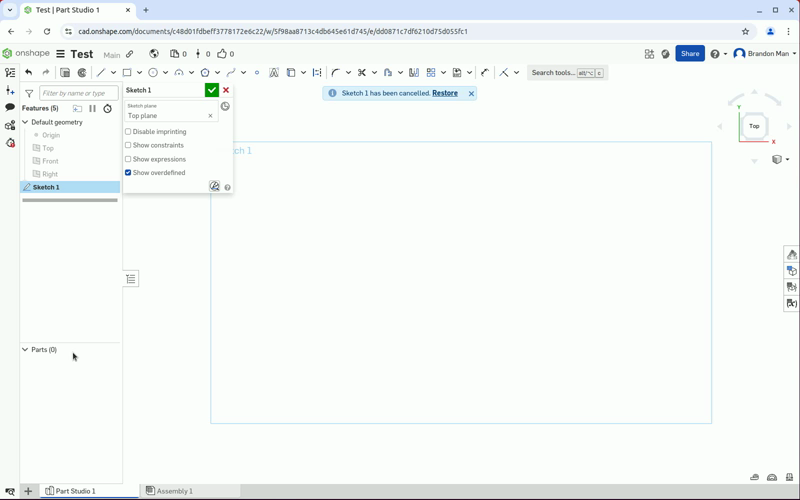
key(l)
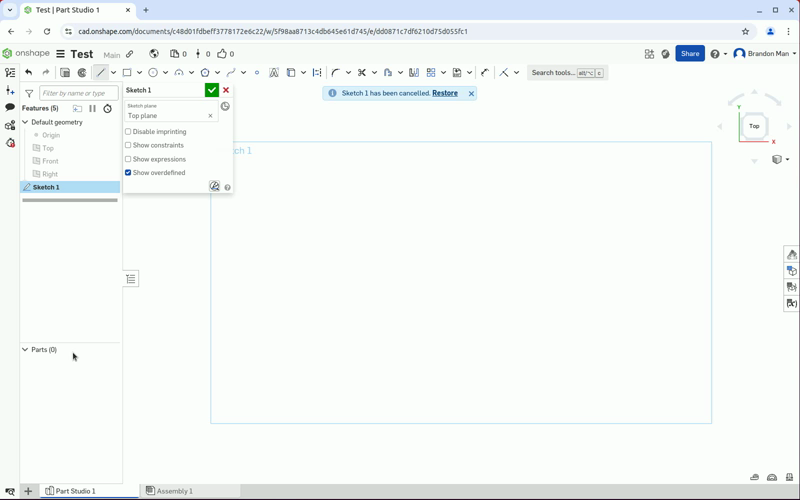
key_down(shift)
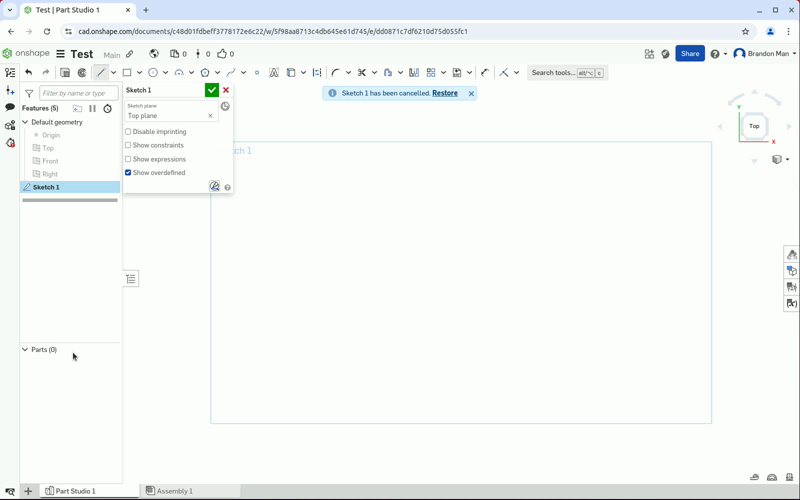
mouse_move(403, 332)
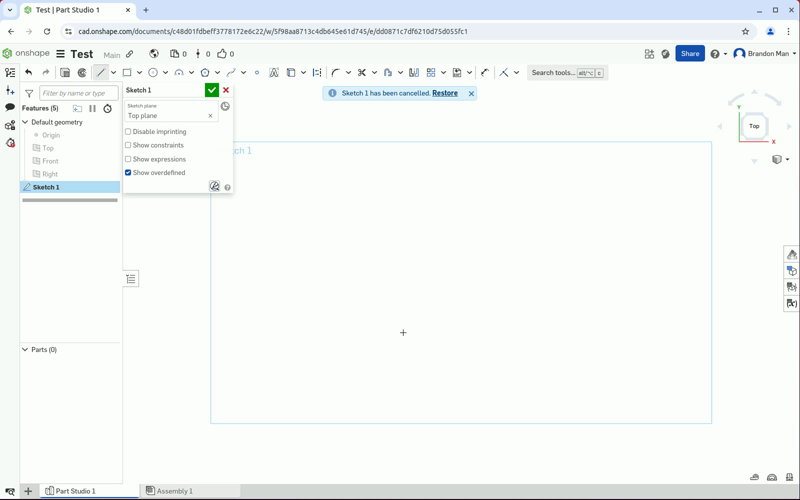
click(403, 332)
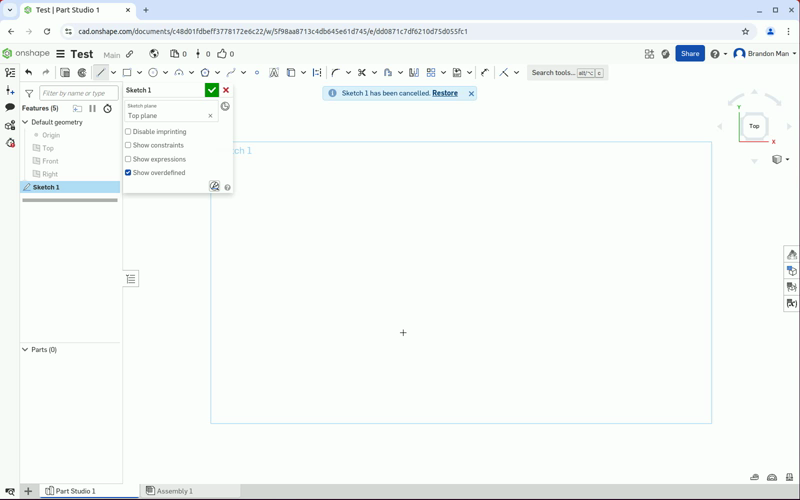
key_up(shift)
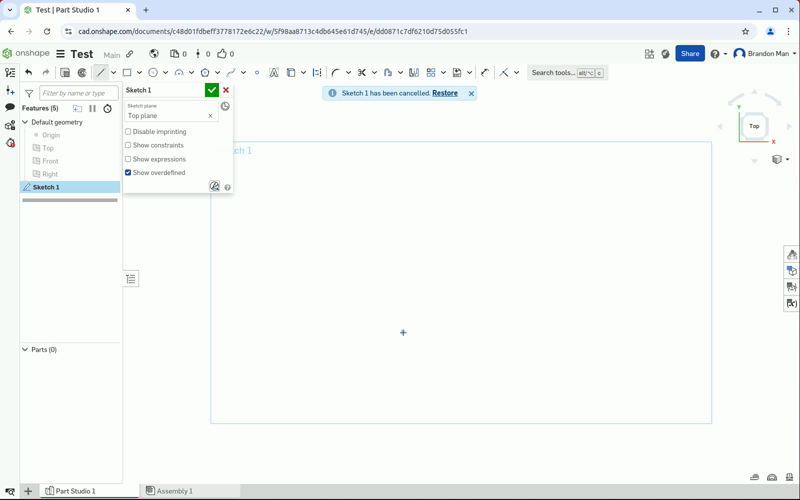
key_down(shift)
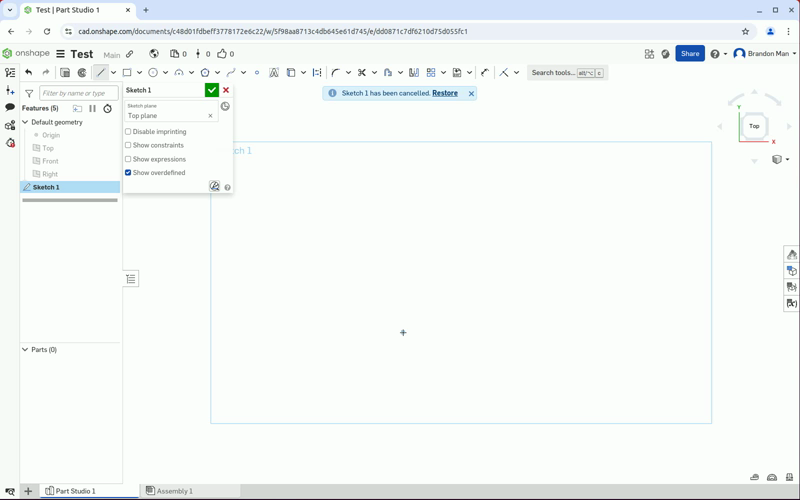
mouse_move(515, 332)
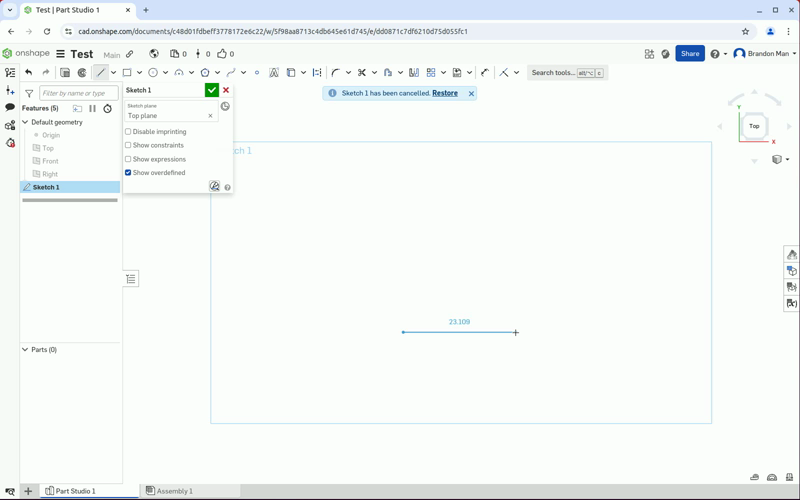
click(515, 332)
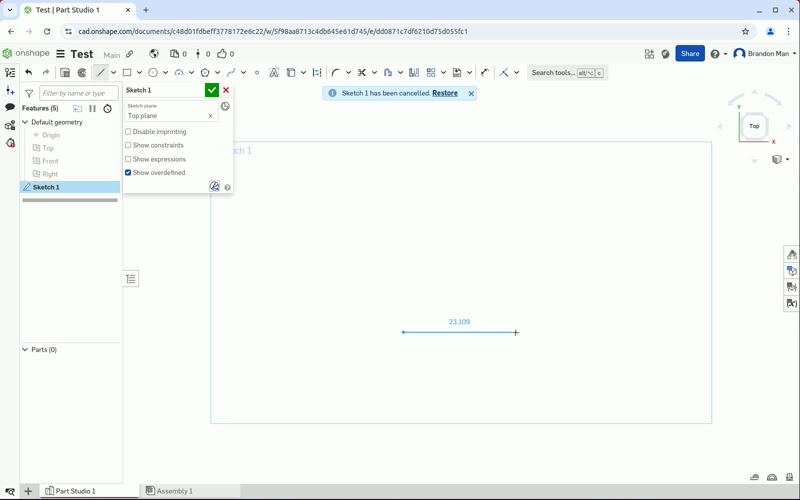
key_up(shift)
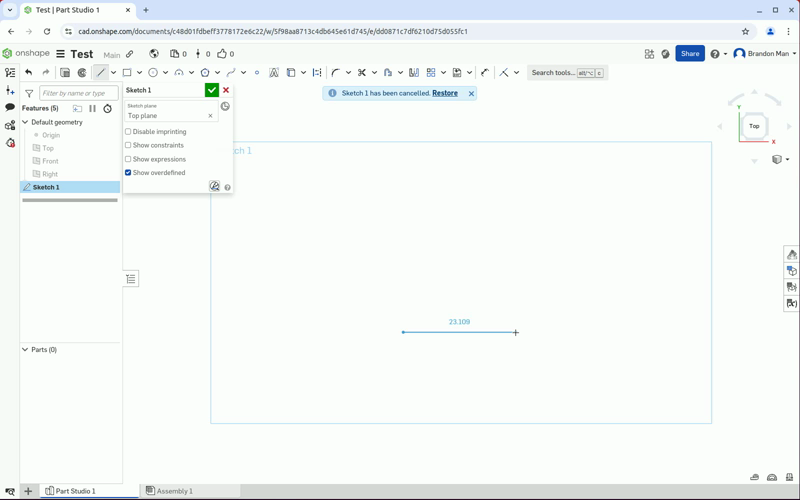
key_down(shift)
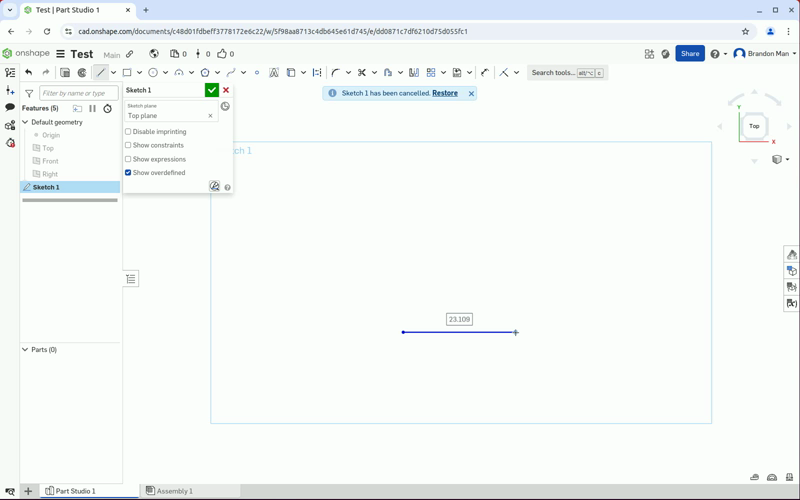
mouse_move(515, 219)
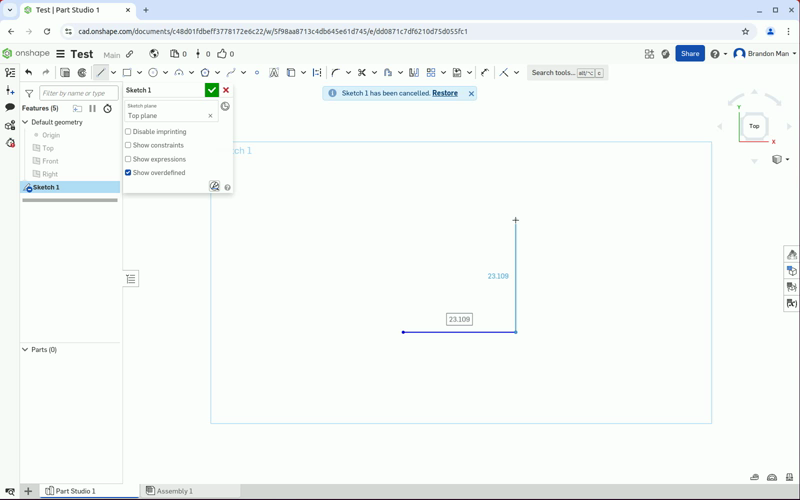
click(515, 219)
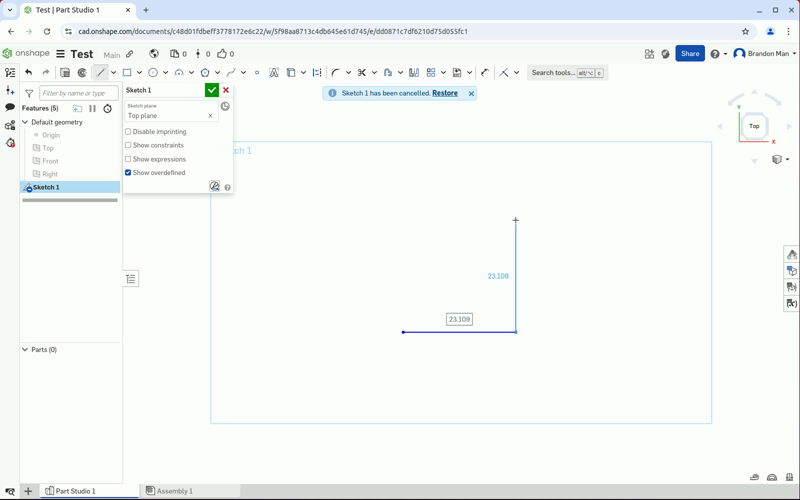
key_up(shift)
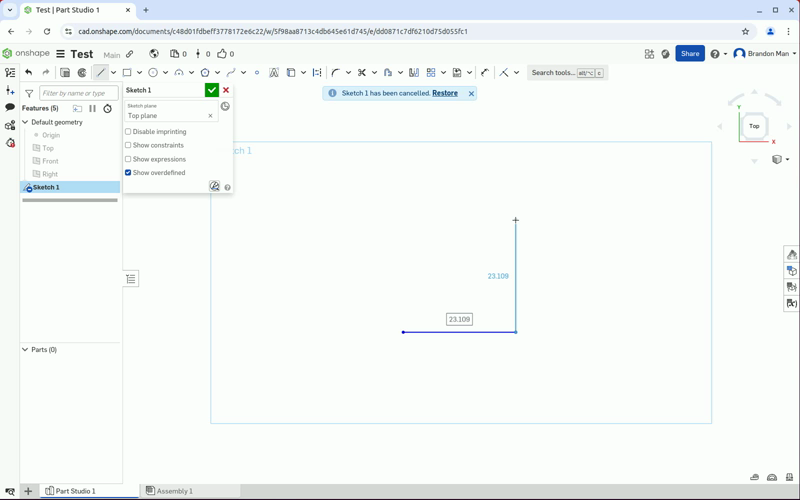
key_down(shift)
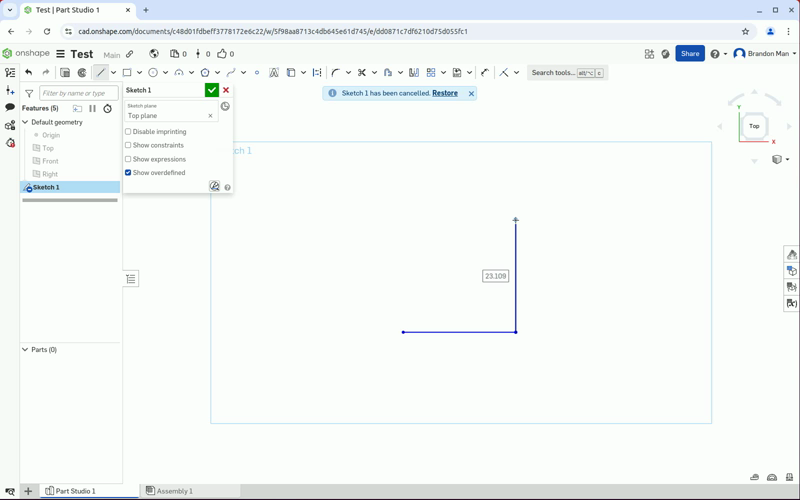
mouse_move(403, 219)
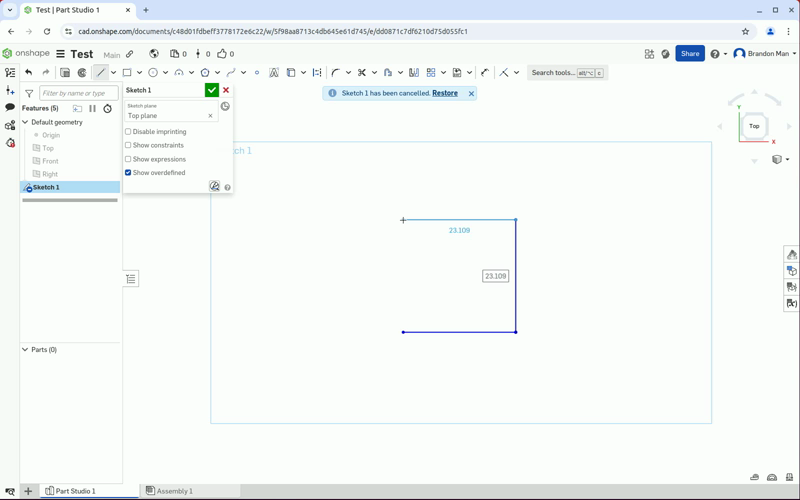
click(403, 219)
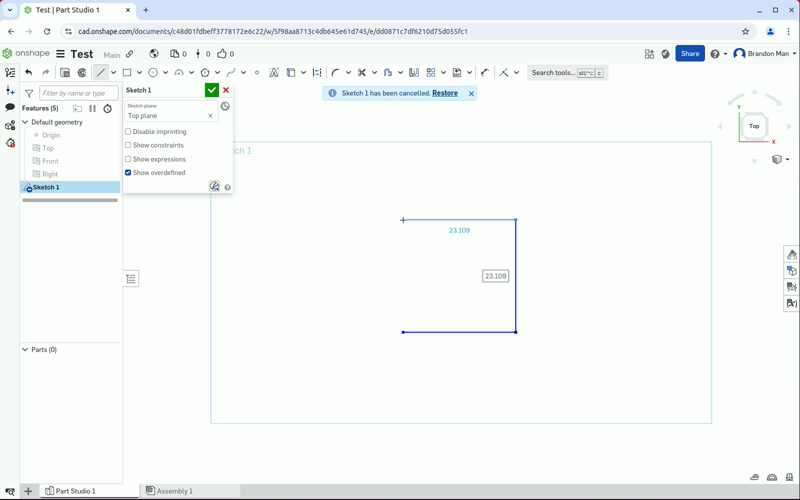
key_up(shift)
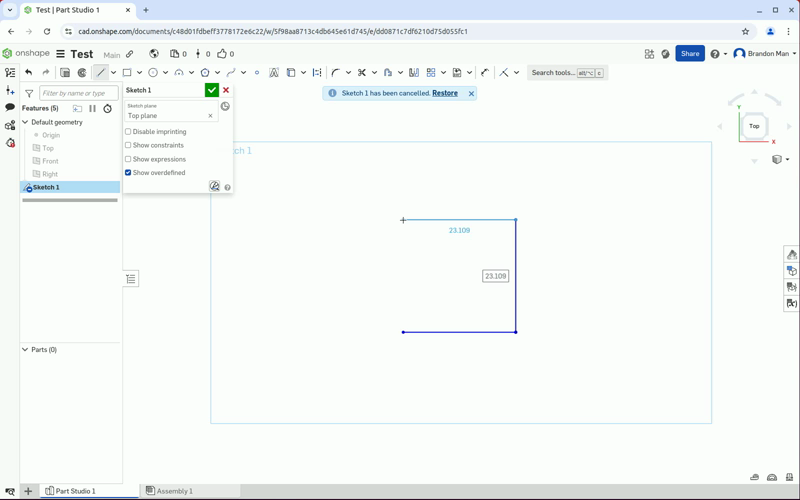
key_down(shift)
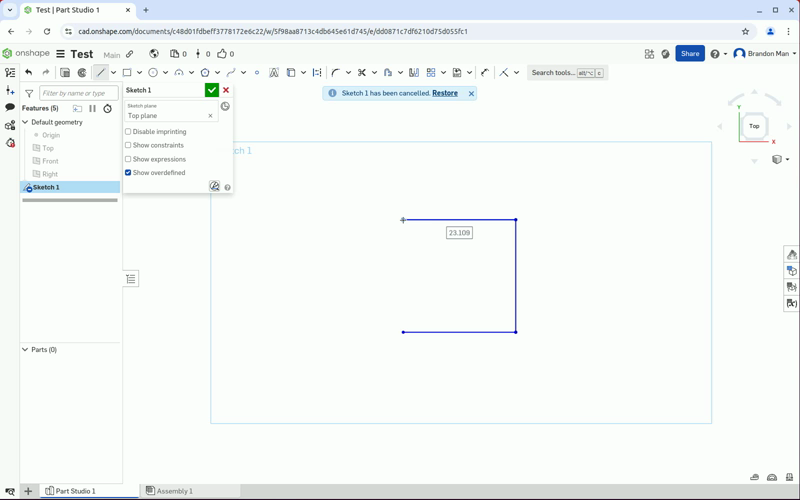
mouse_move(403, 332)
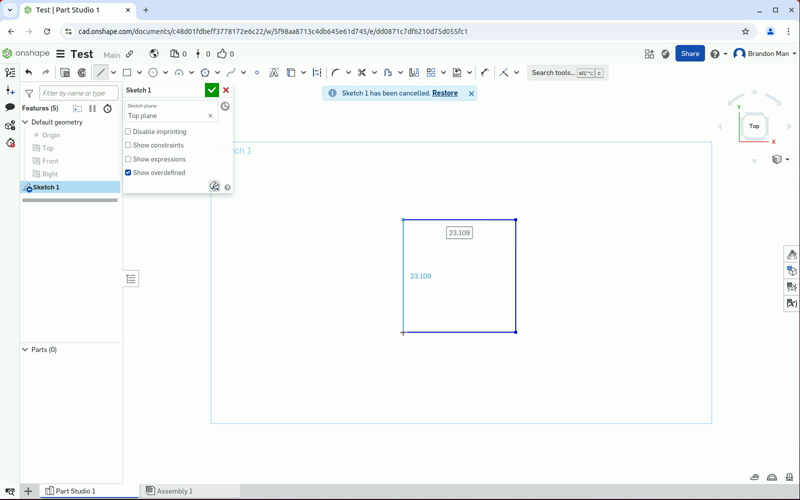
key_up(shift)
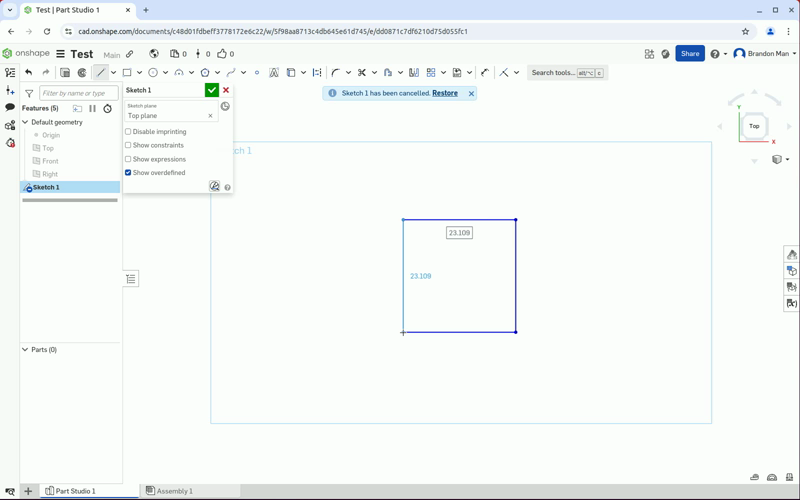
click(403, 332)
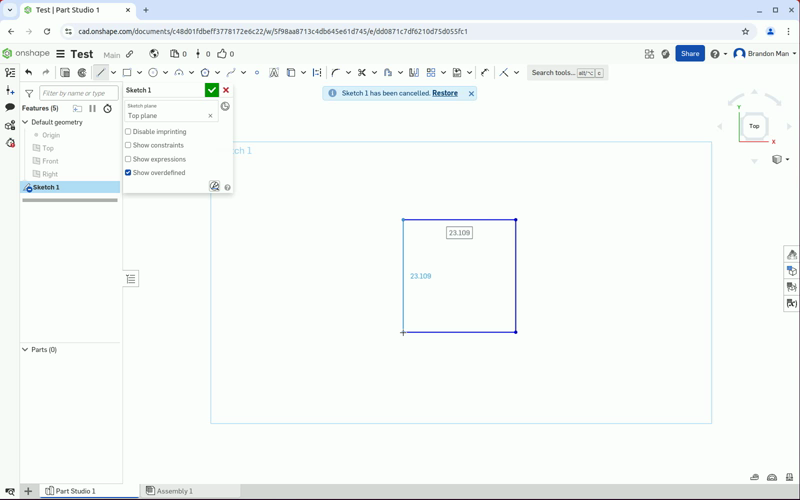
key(esc)
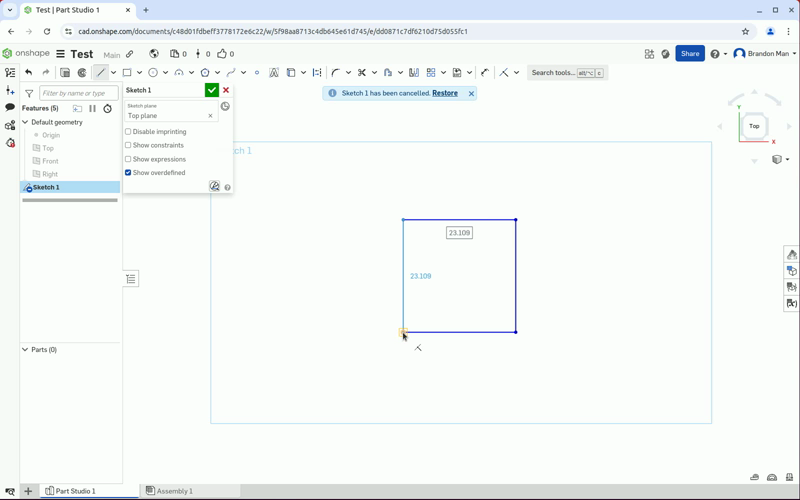
mouse_move(491, 301)
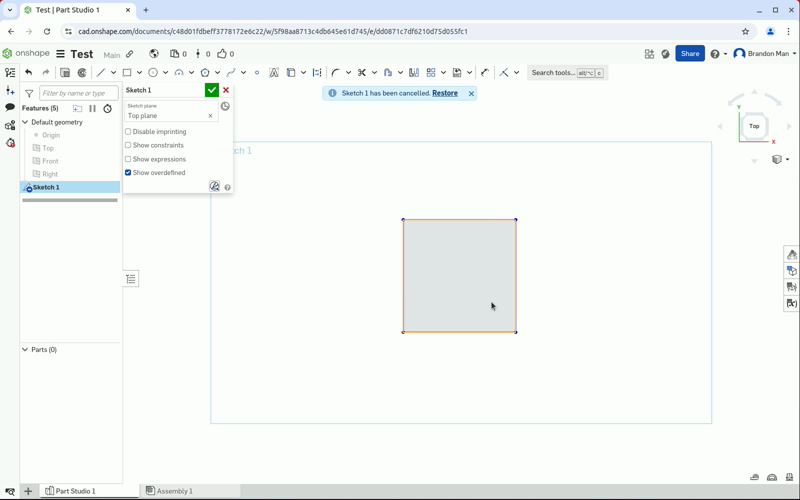
click(491, 301)
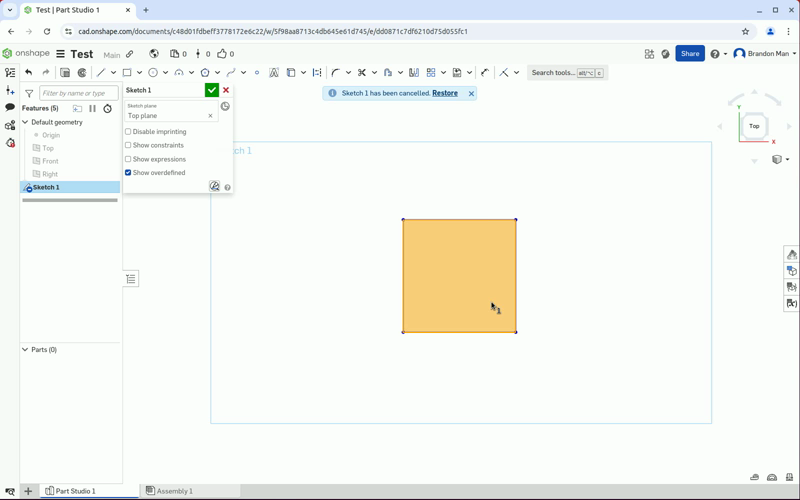
mouse_move(73, 352)
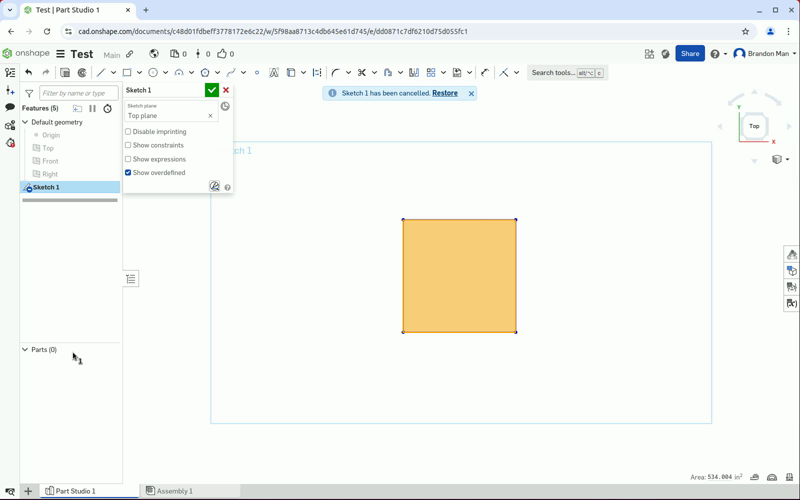
key(shift+y)
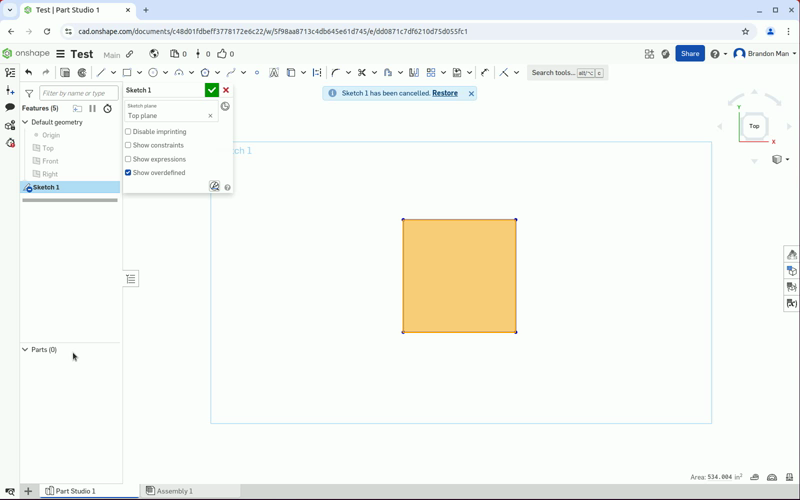
key(shift+e)
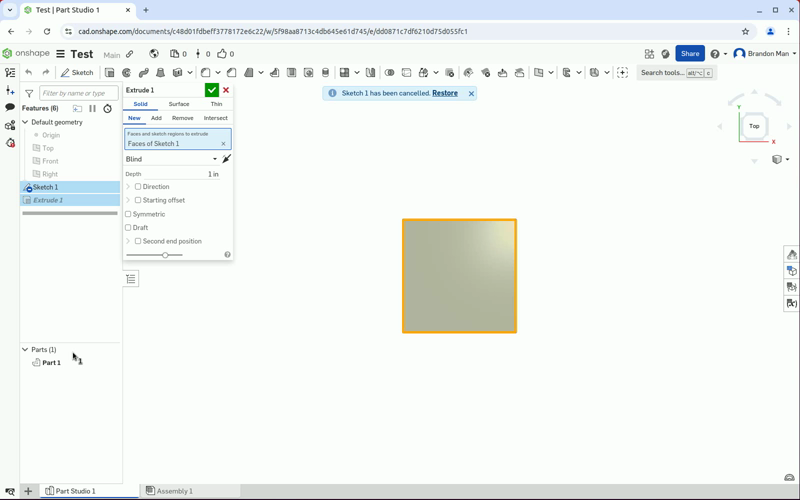
mouse_move(143, 106)
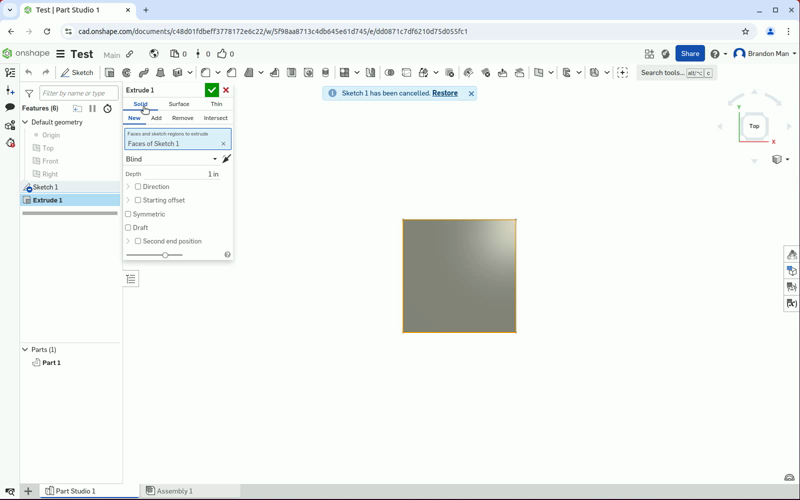
click(143, 106)
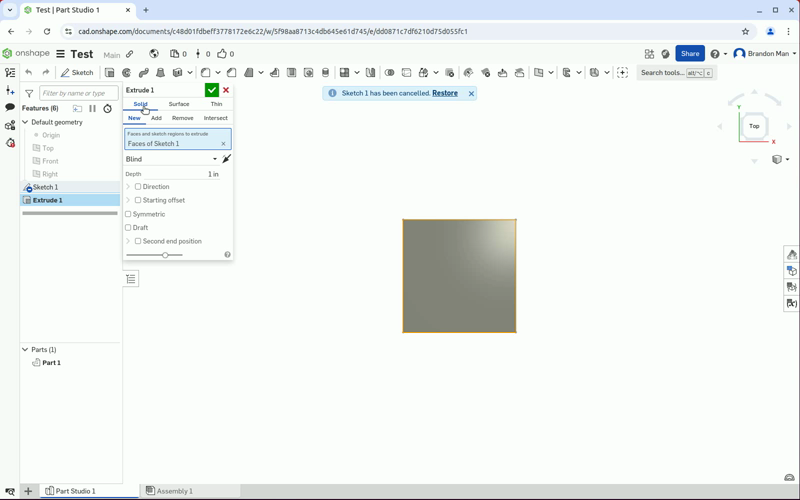
mouse_move(137, 120)
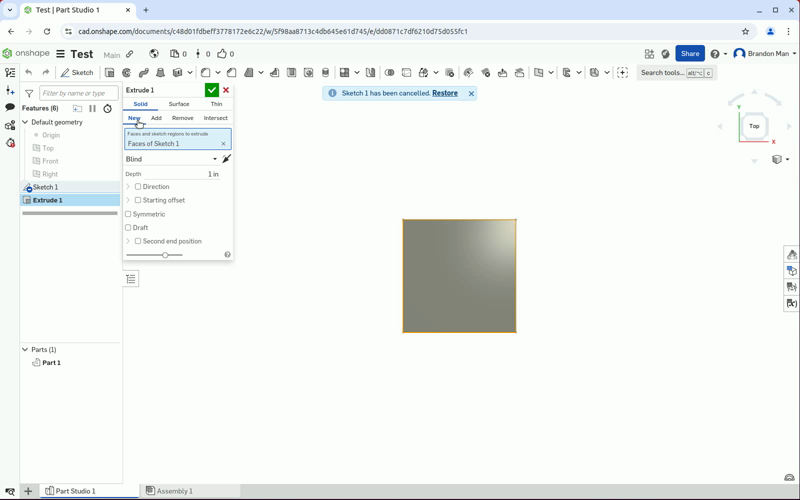
click(137, 120)
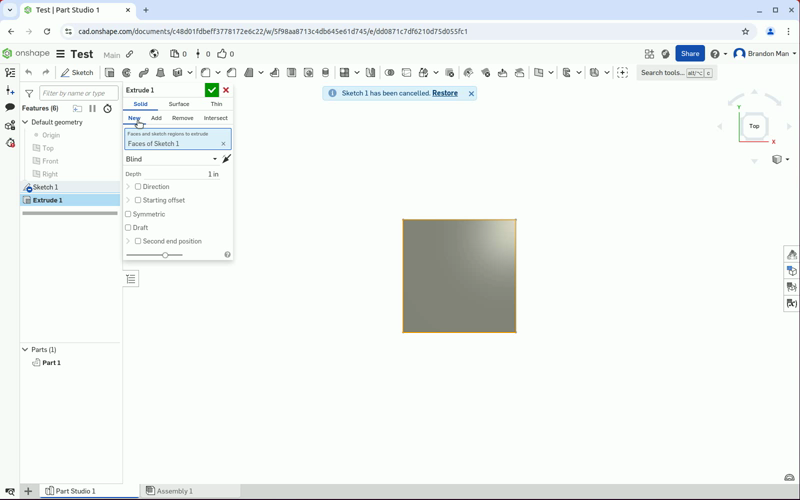
key(tab, 4)
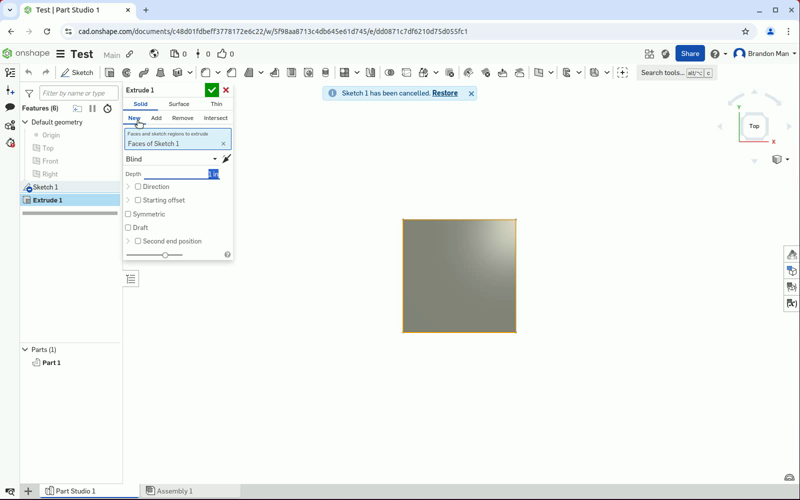
text(23.108)
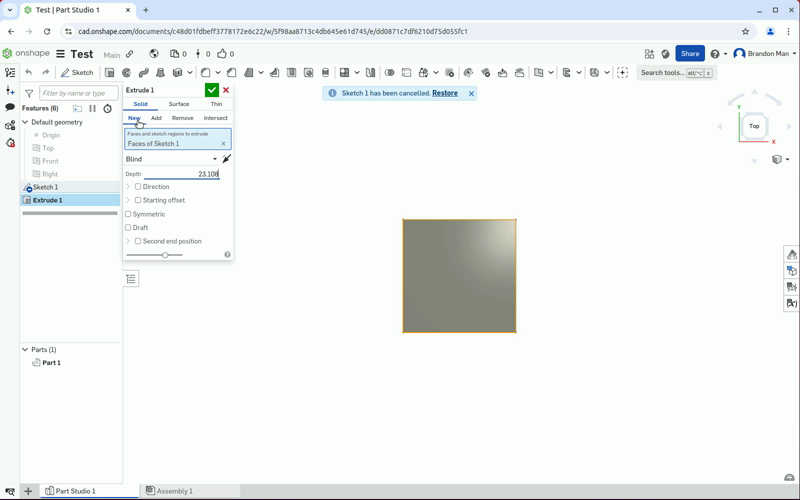
key(enter)
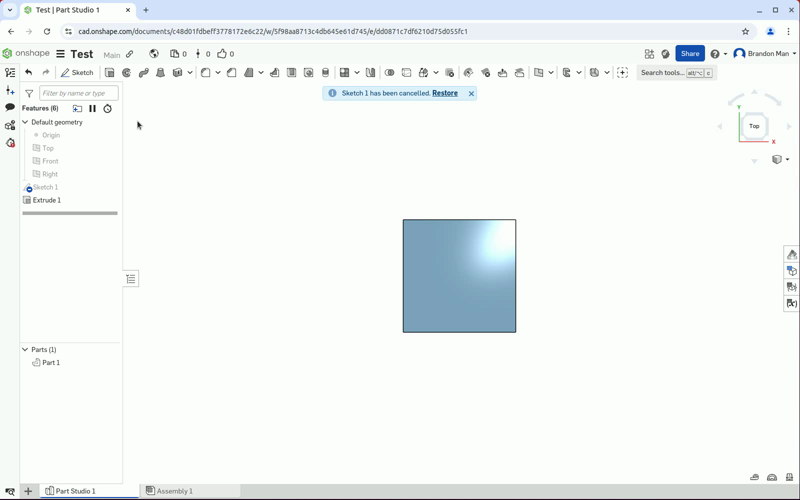
key(shift+h)
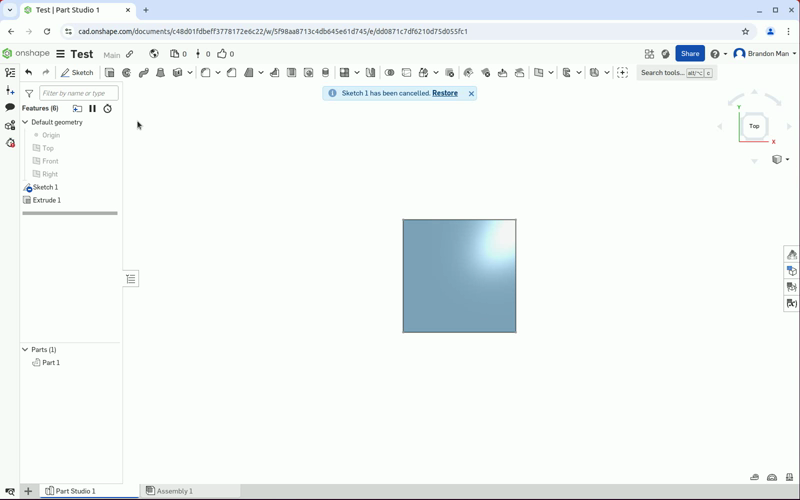
key(shift+h)
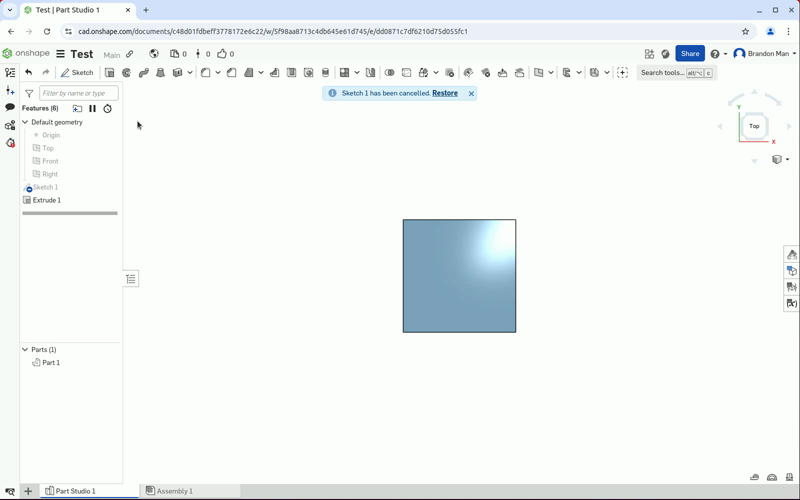
mouse_move(73, 189)
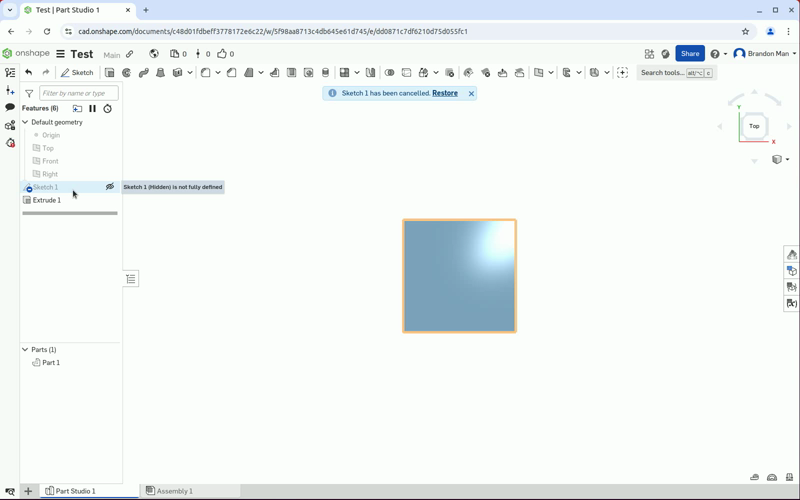
click(73, 189)
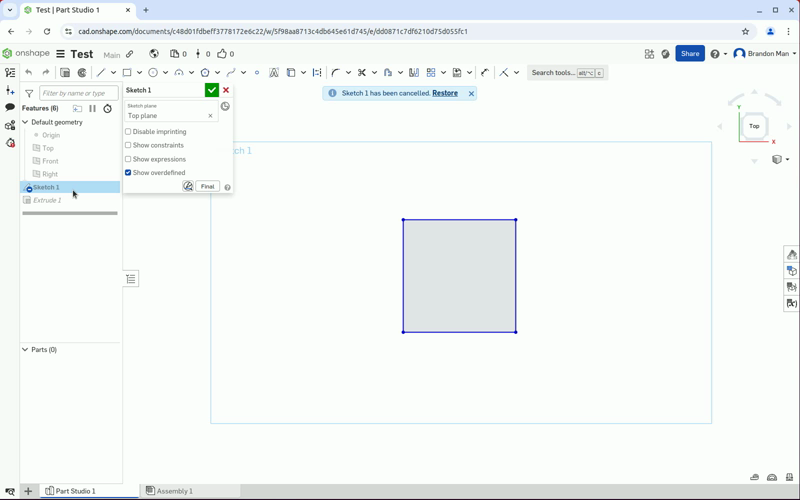
mouse_move(229, 92)
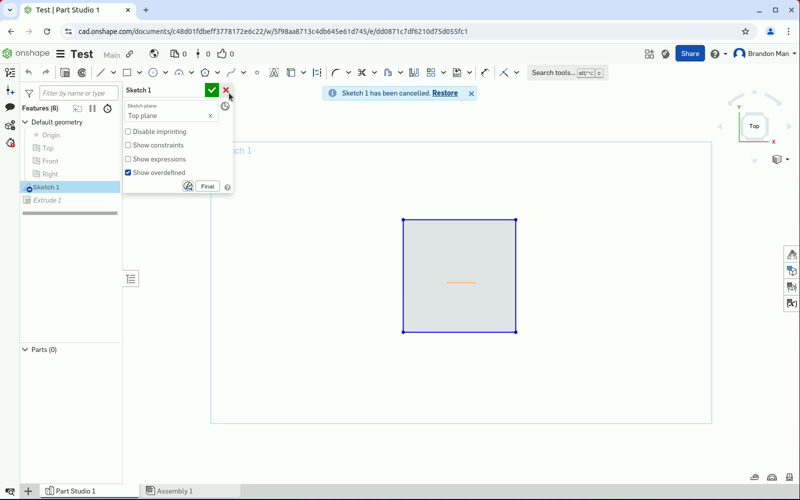
click(229, 92)
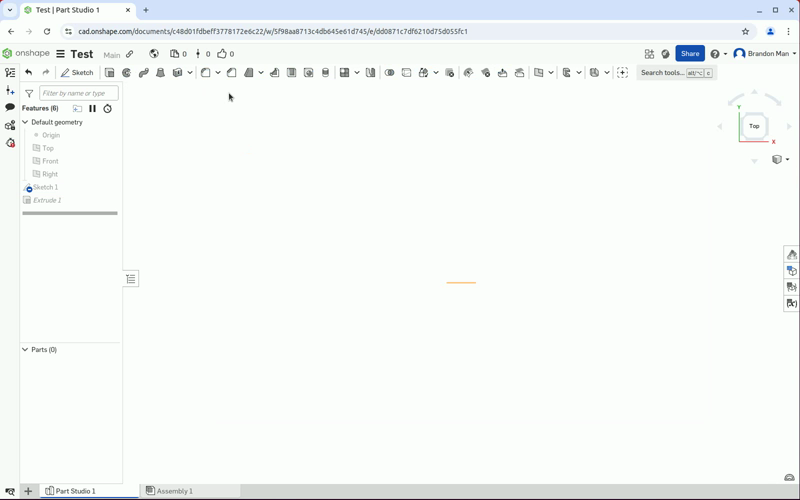
mouse_move(541, 75)
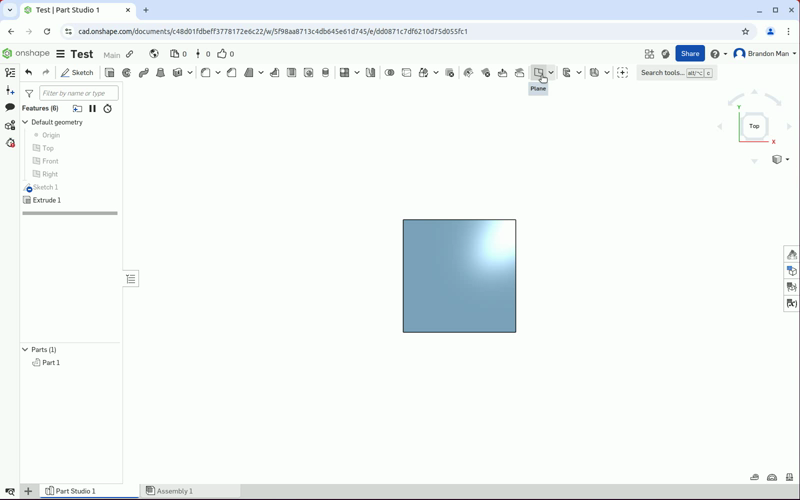
click(541, 75)
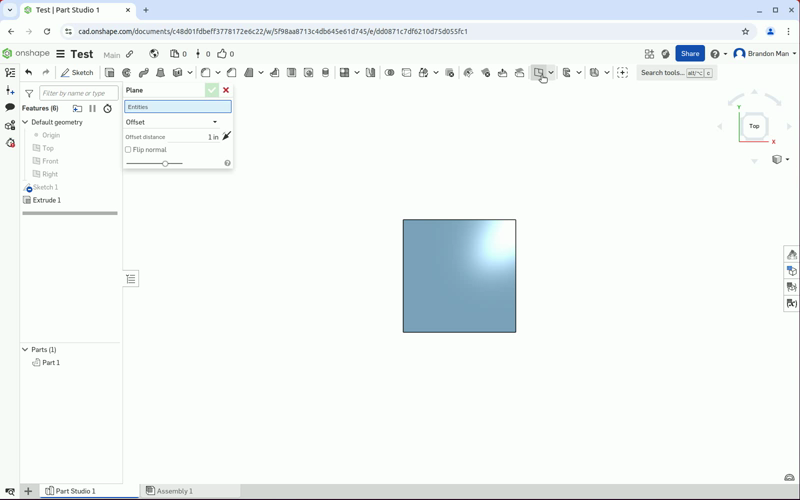
mouse_move(73, 150)
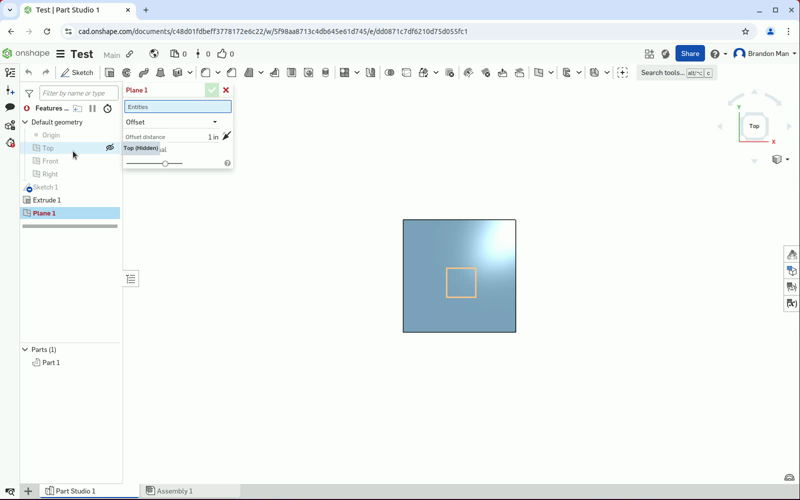
click(73, 150)
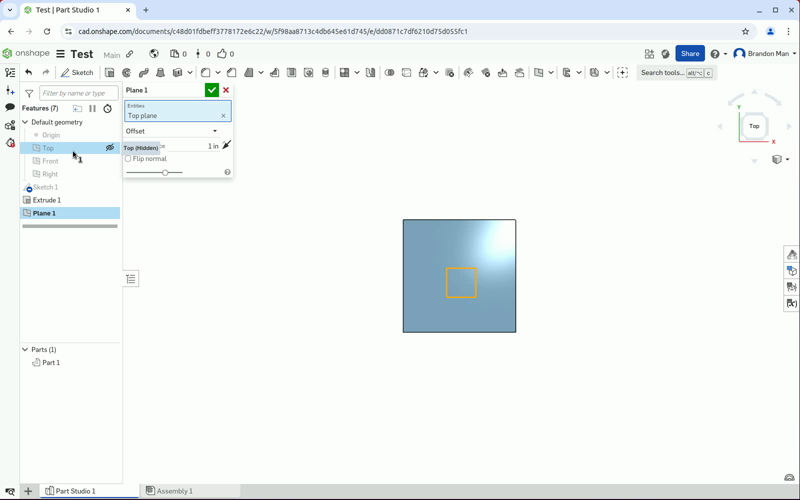
key(tab, 2)
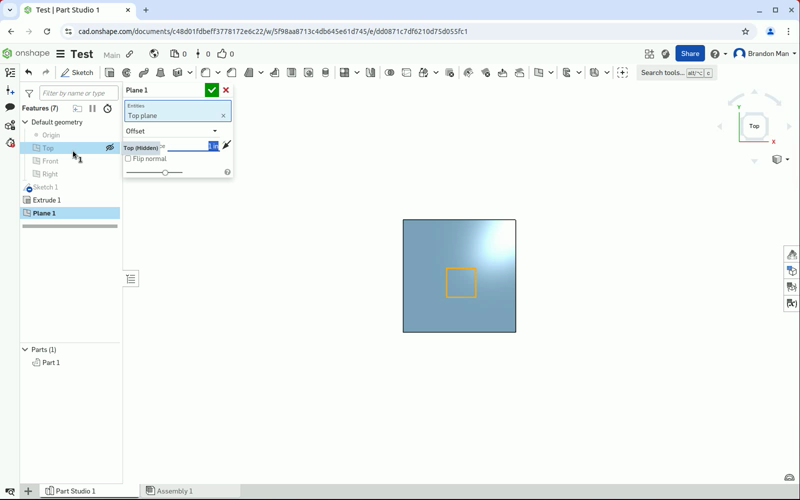
text(23.108)
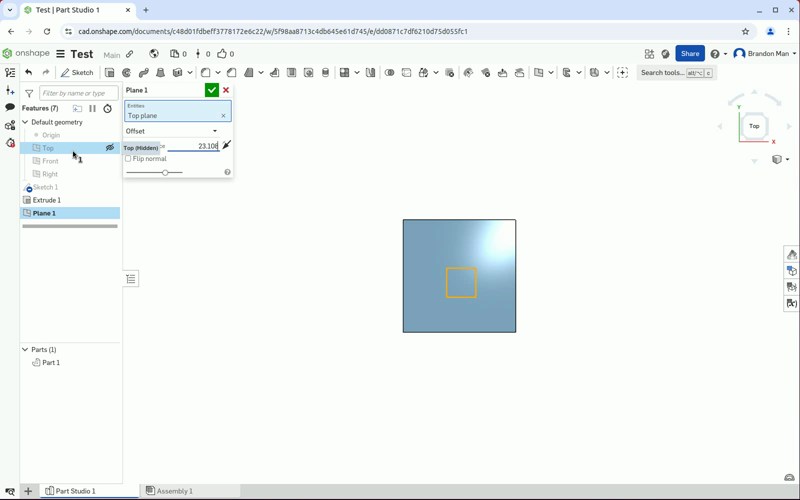
key(enter, 2)
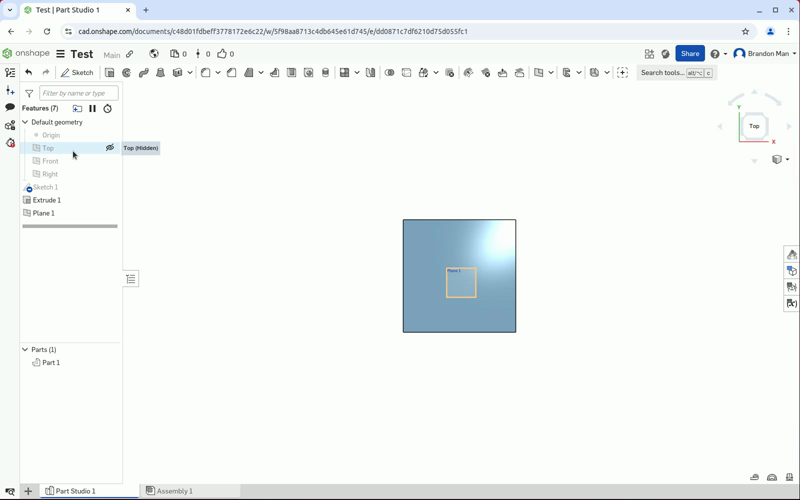
key(shift+s)
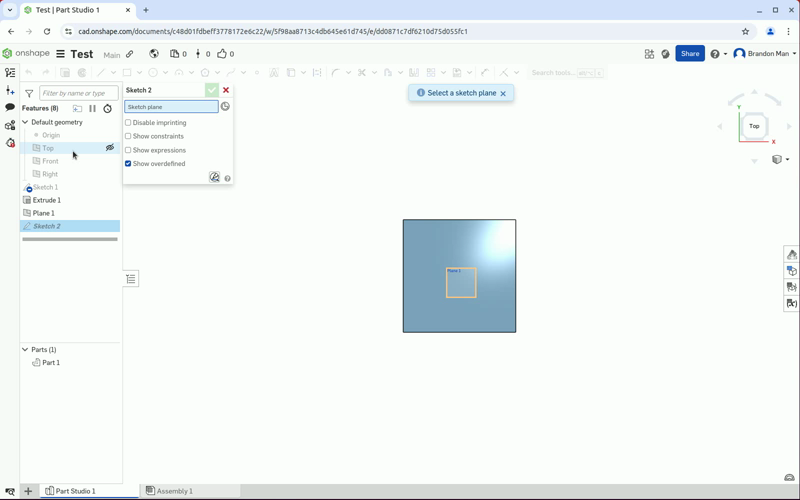
mouse_move(73, 215)
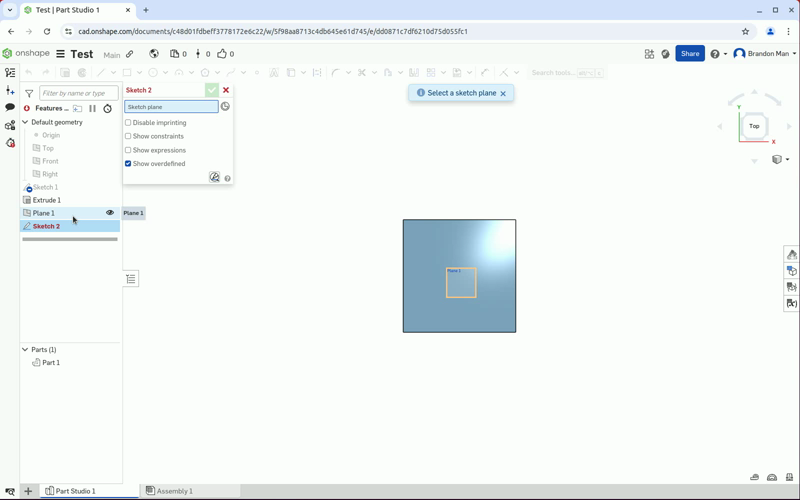
click(73, 215)
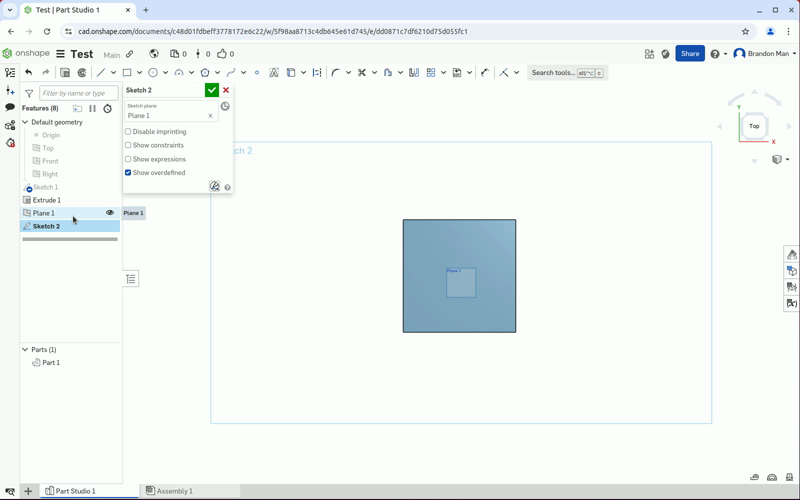
mouse_move(73, 352)
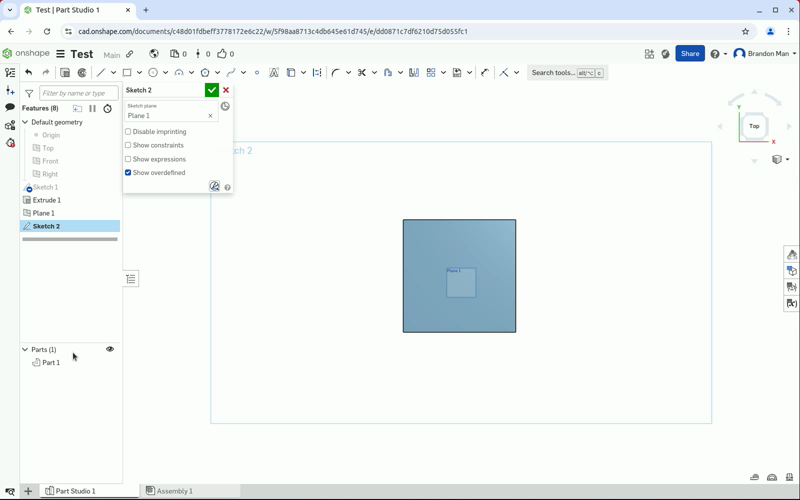
key(y)
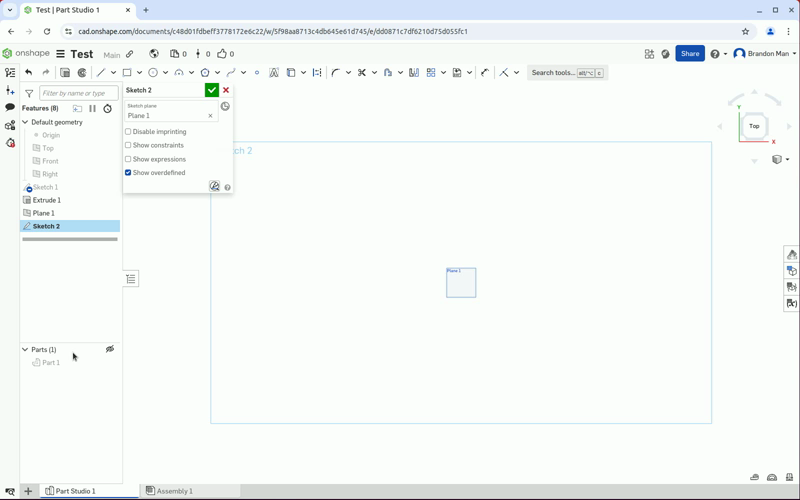
key(l)
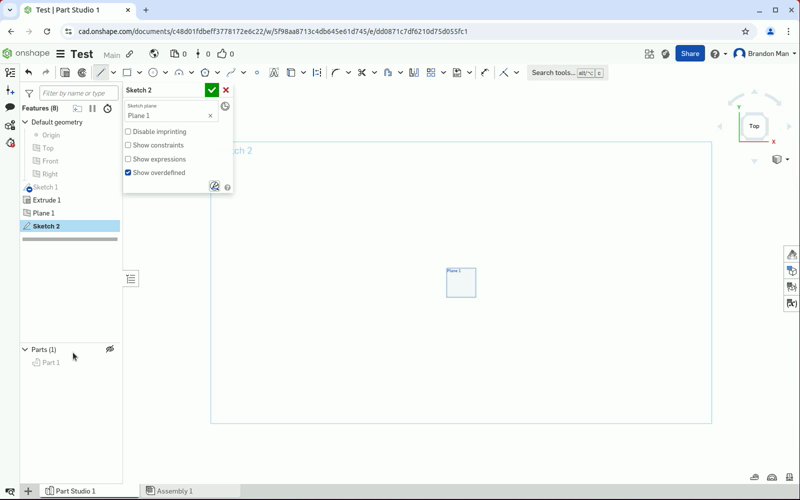
key_down(shift)
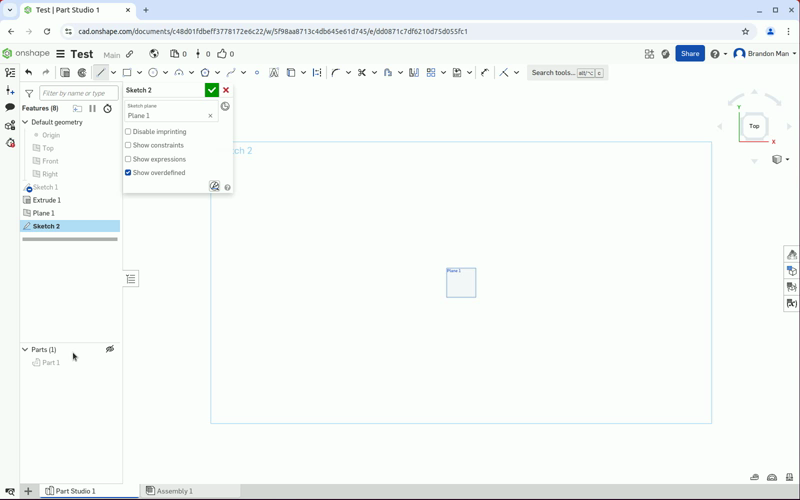
mouse_move(425, 308)
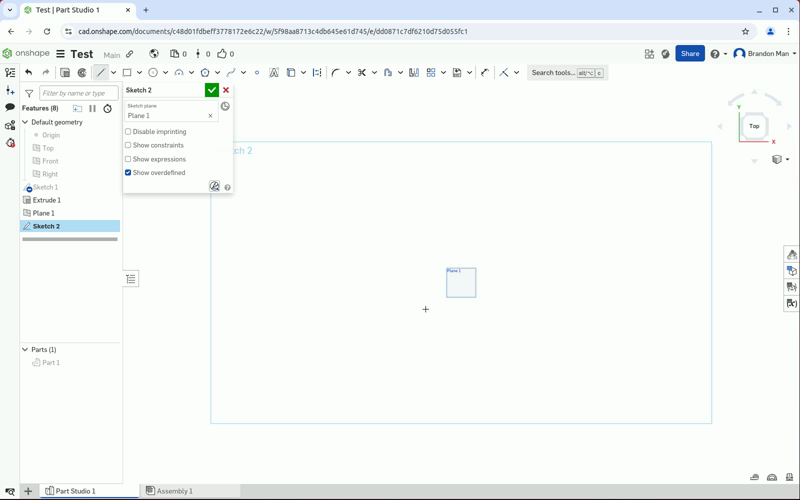
click(425, 308)
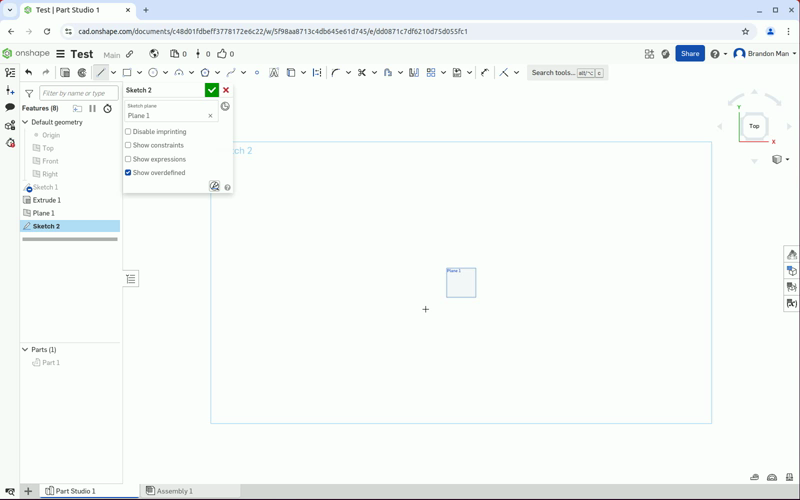
key_up(shift)
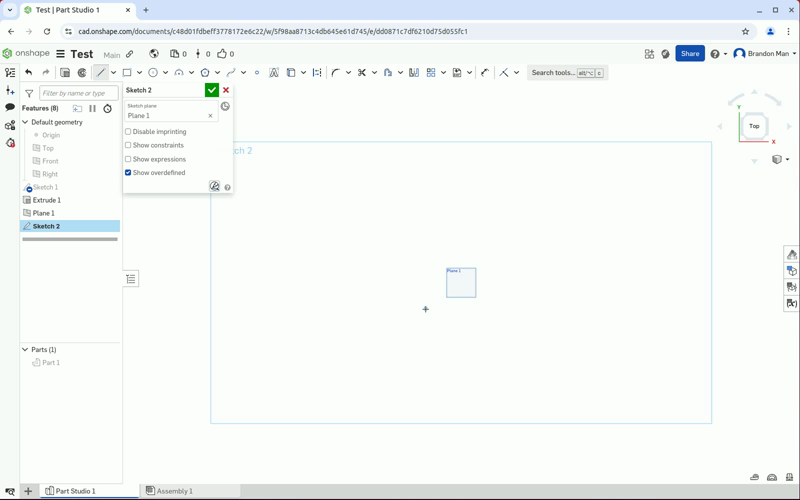
key_down(shift)
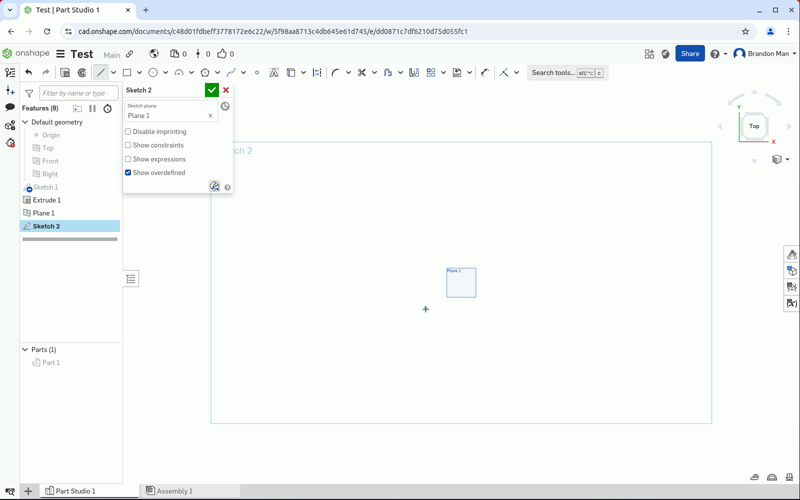
mouse_move(516, 308)
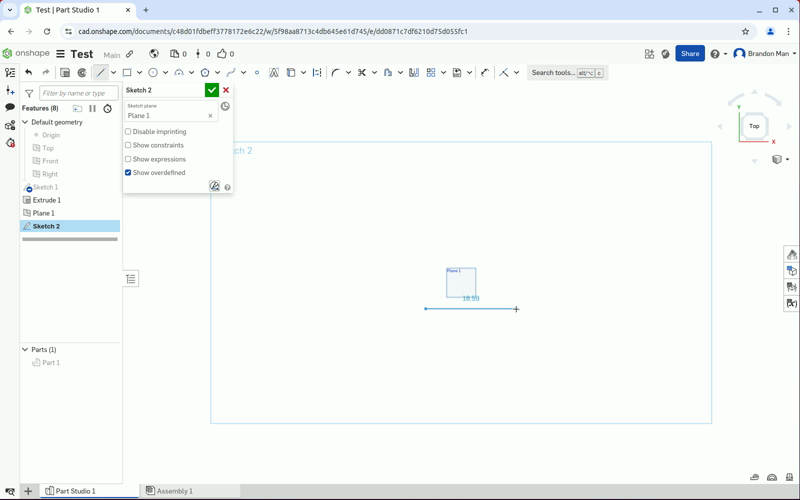
click(516, 308)
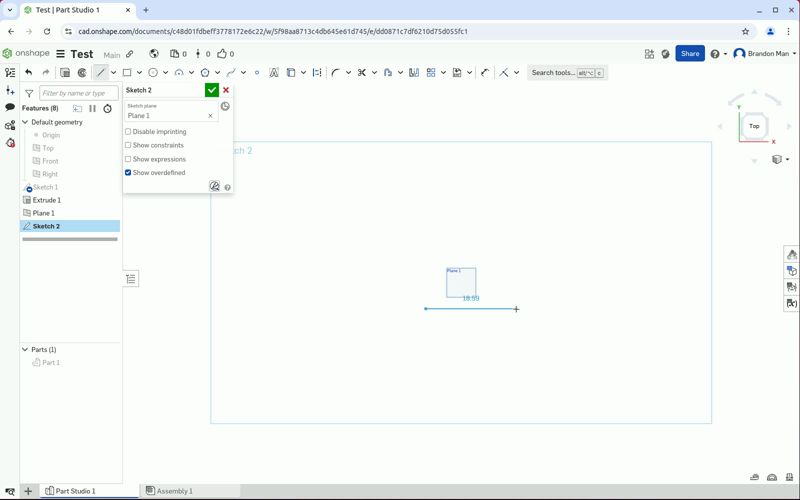
key_up(shift)
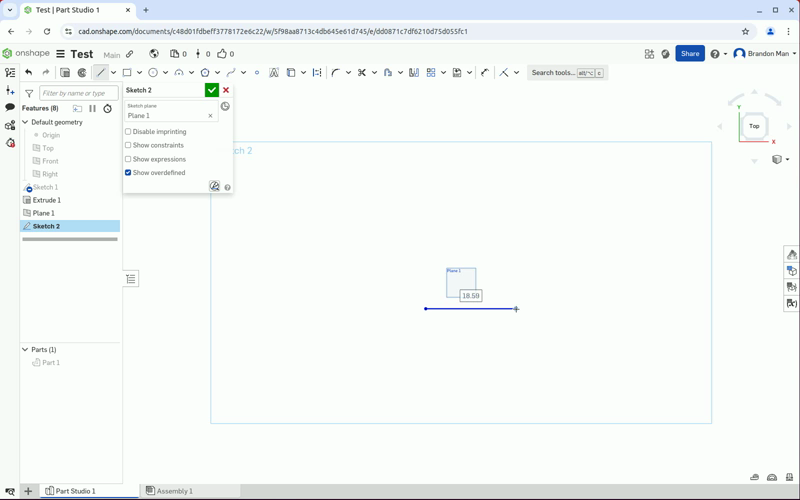
key_down(shift)
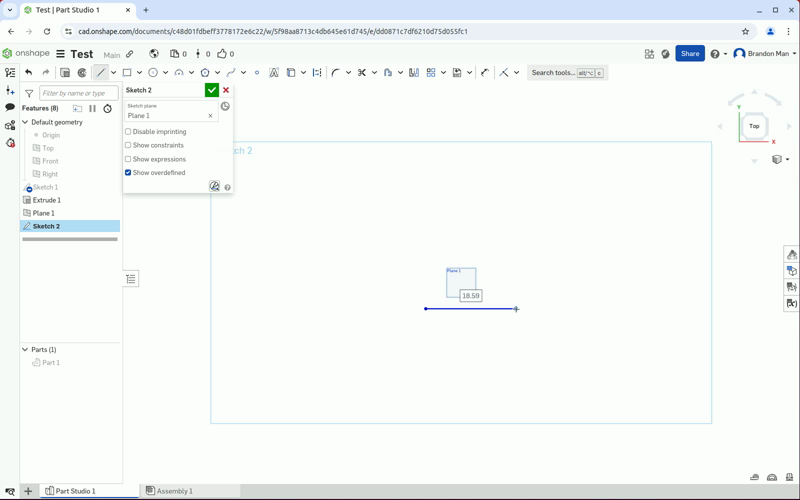
mouse_move(516, 218)
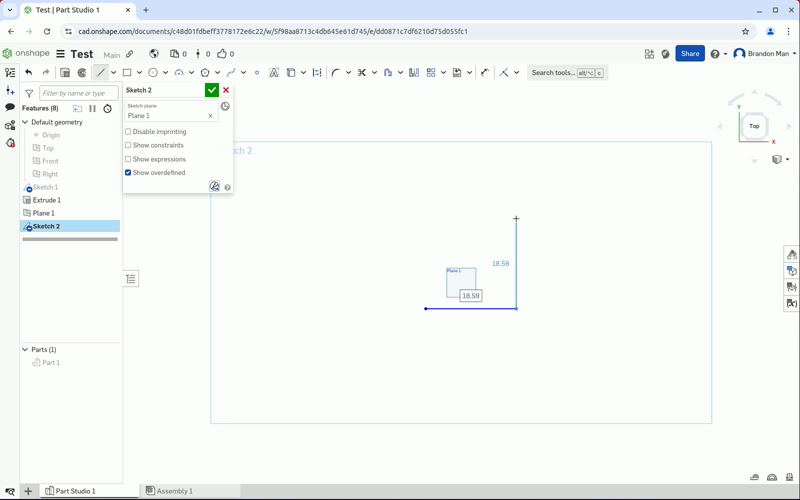
click(516, 218)
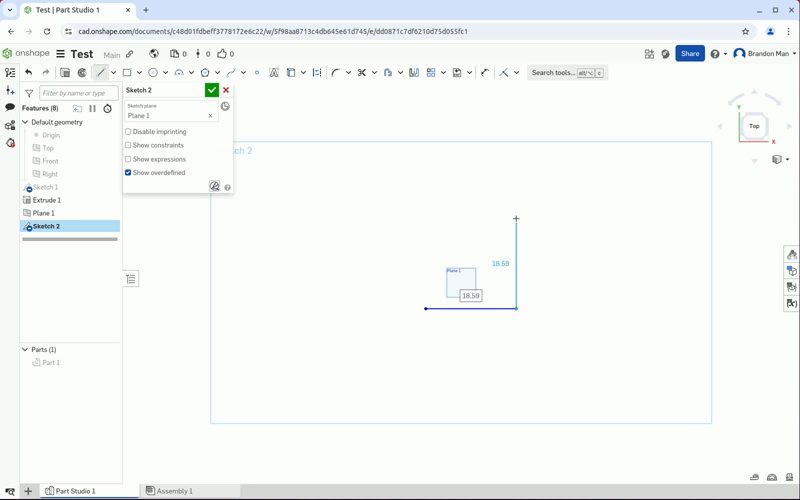
key_up(shift)
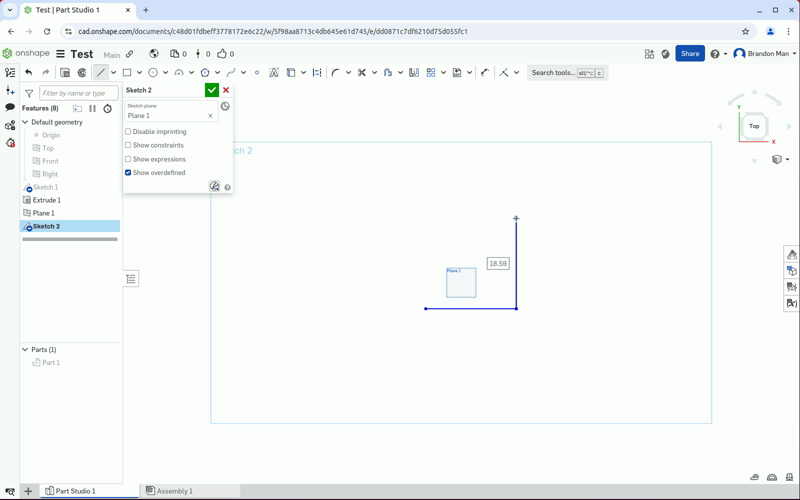
key_down(shift)
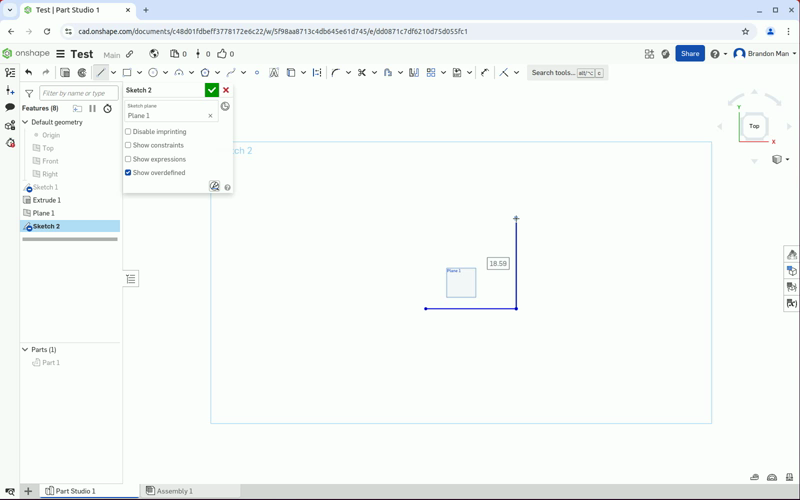
mouse_move(425, 218)
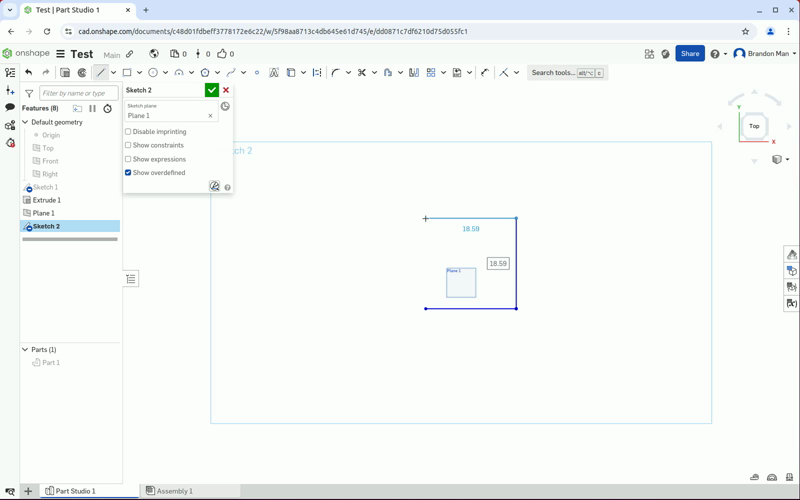
click(425, 218)
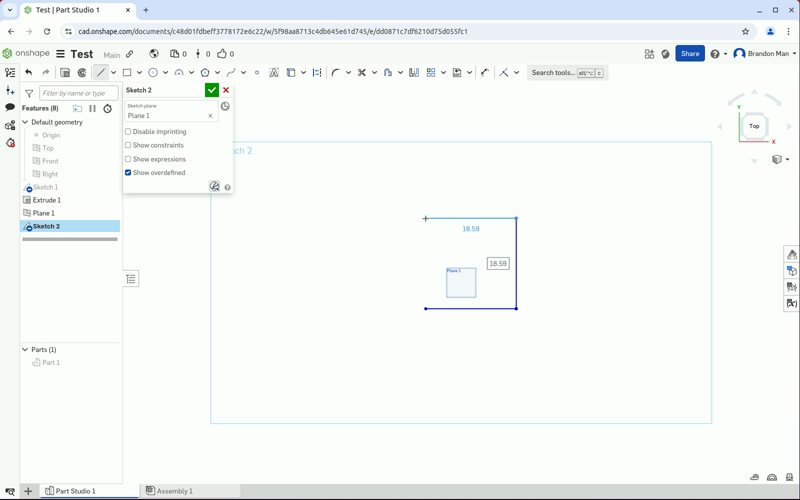
key_up(shift)
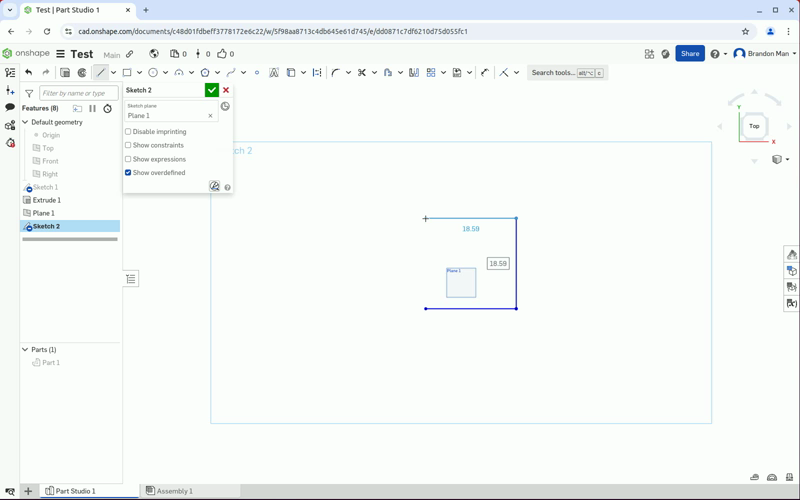
key_down(shift)
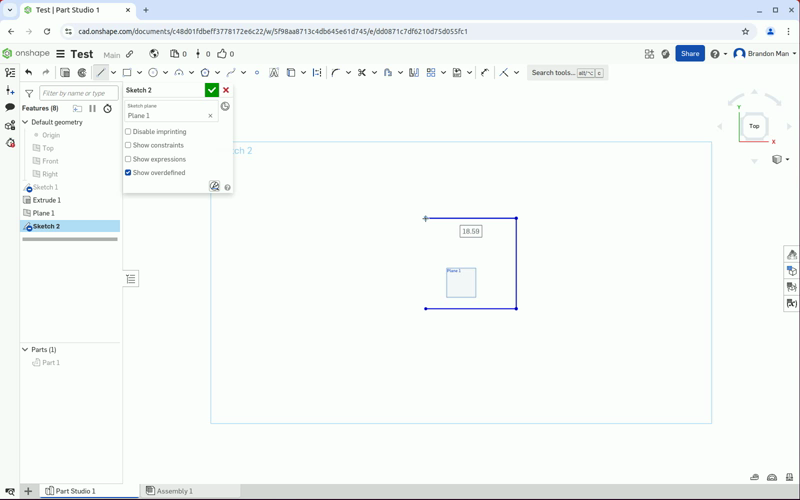
mouse_move(425, 308)
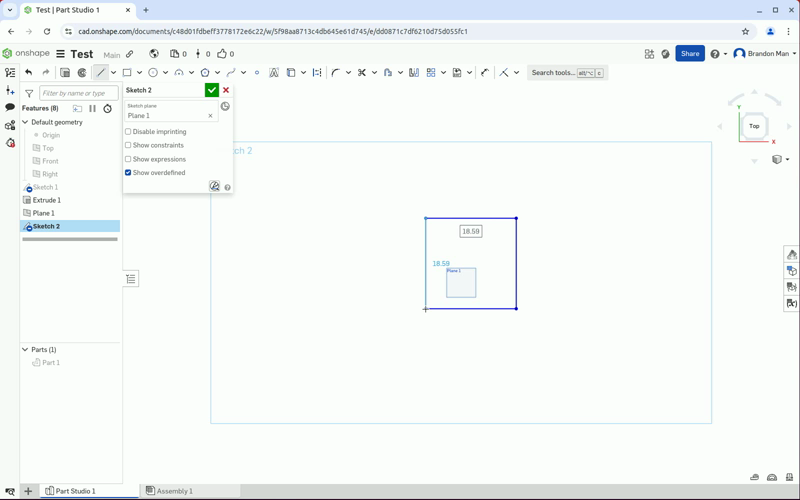
key_up(shift)
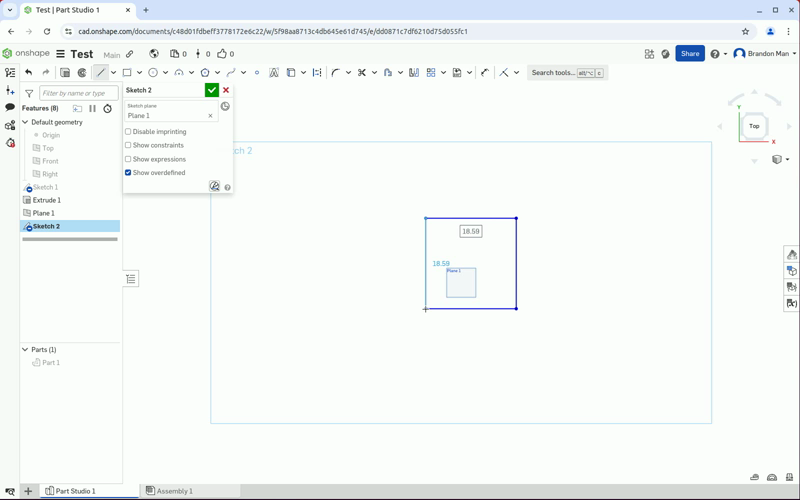
click(425, 308)
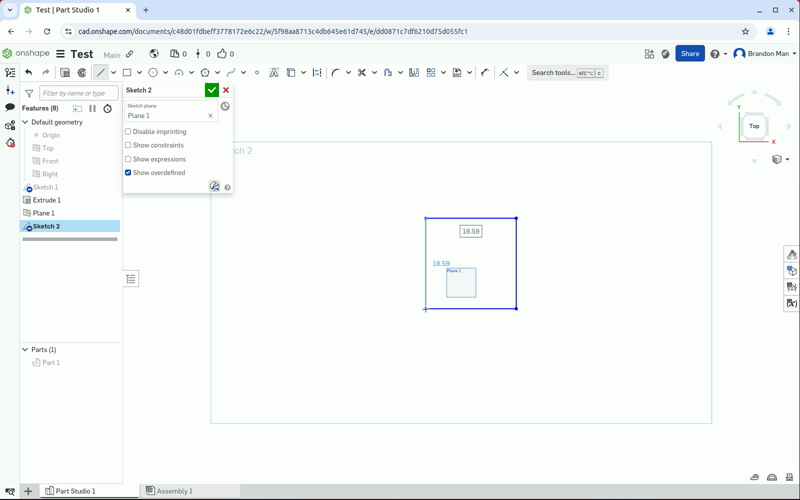
key(esc)
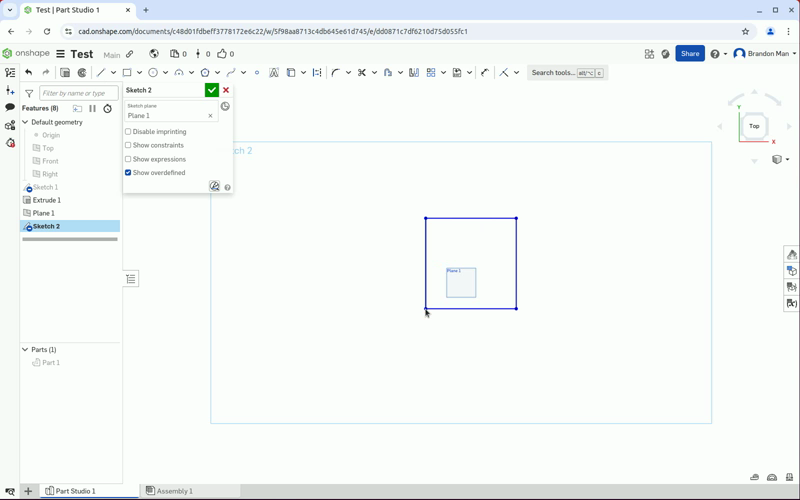
mouse_move(482, 243)
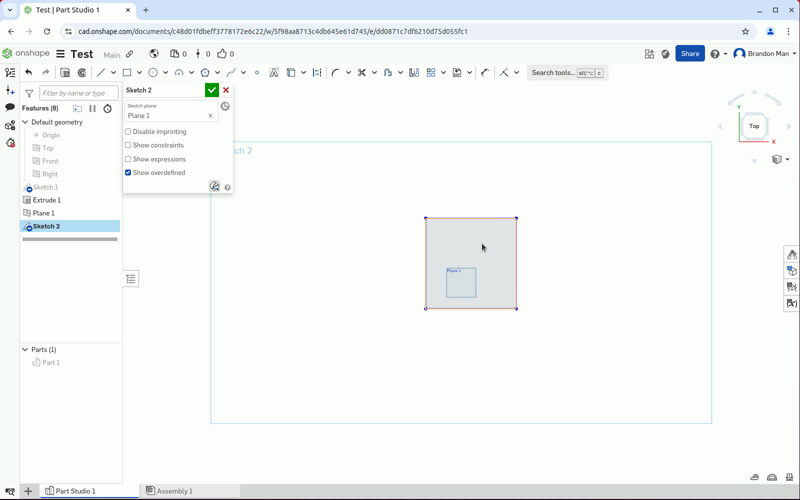
click(482, 243)
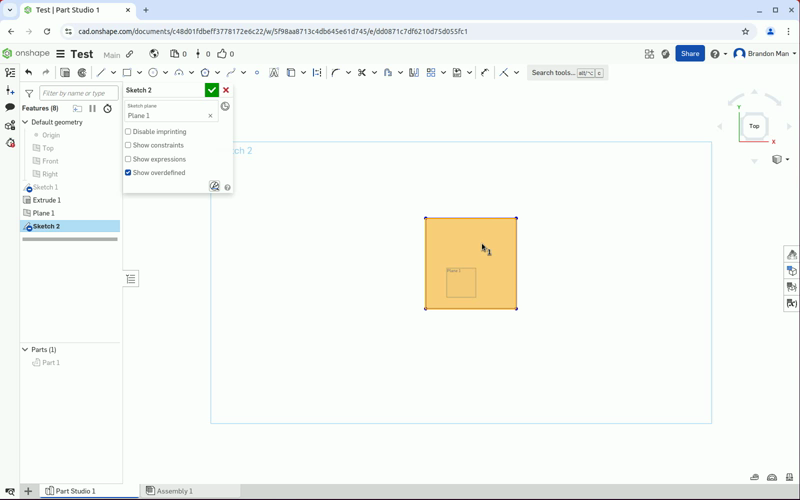
mouse_move(73, 352)
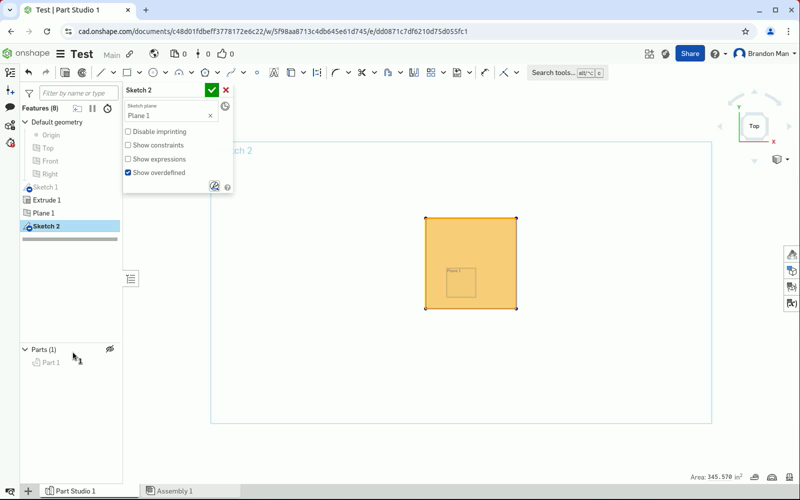
key(shift+y)
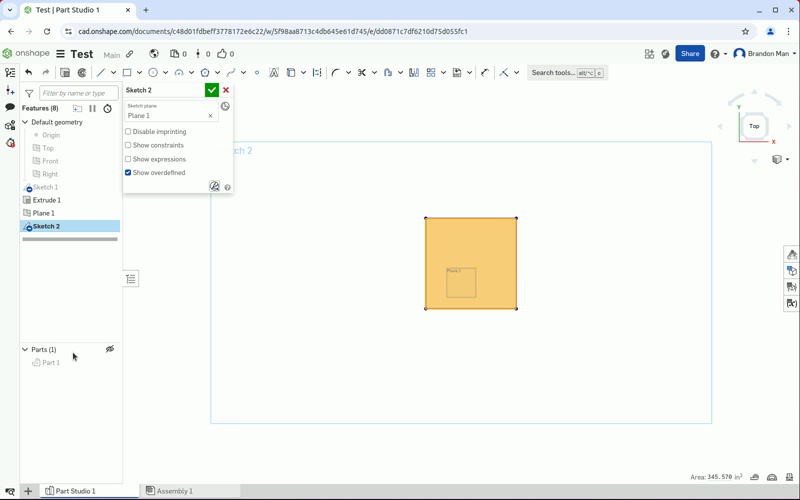
key(shift+e)
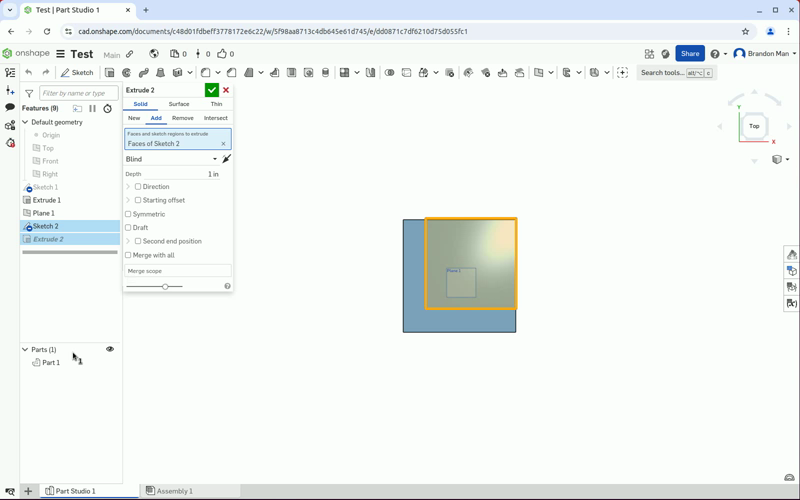
mouse_move(143, 106)
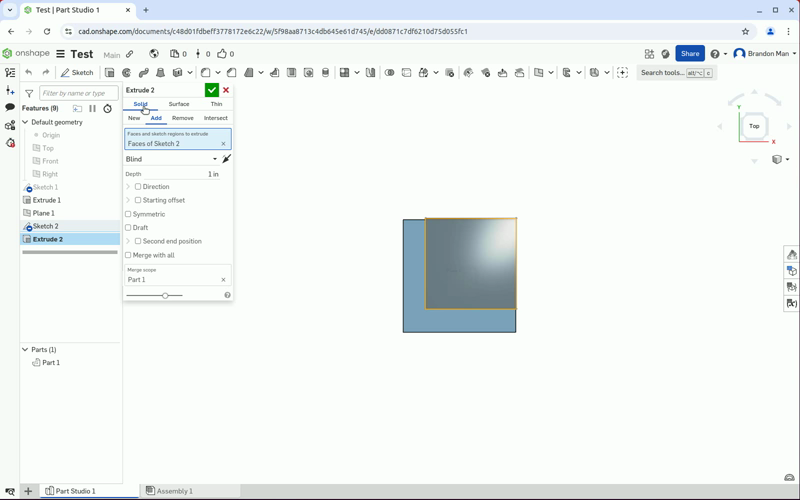
click(143, 106)
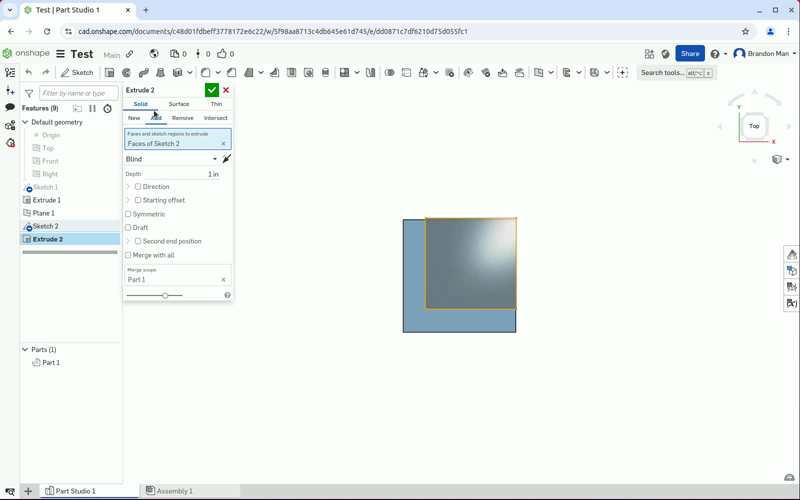
mouse_move(186, 120)
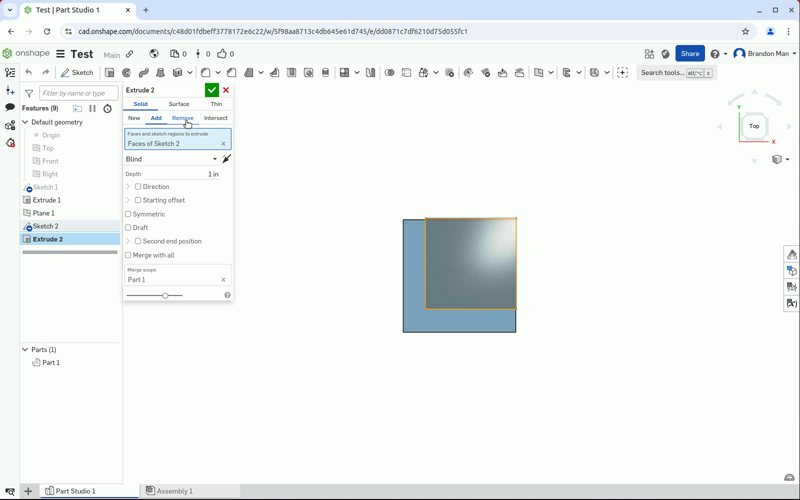
click(186, 120)
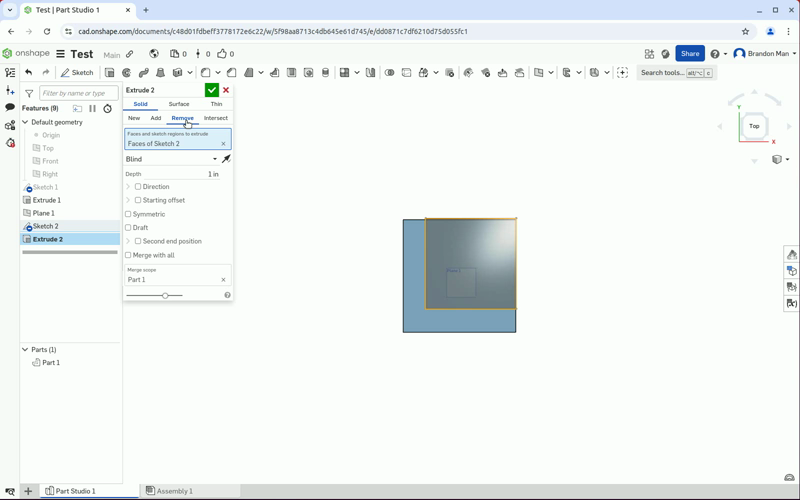
key(tab, 4)
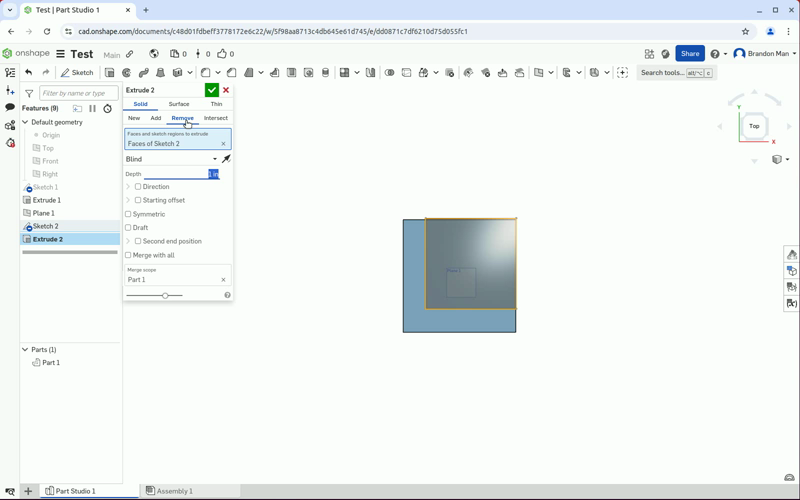
text(18.535)
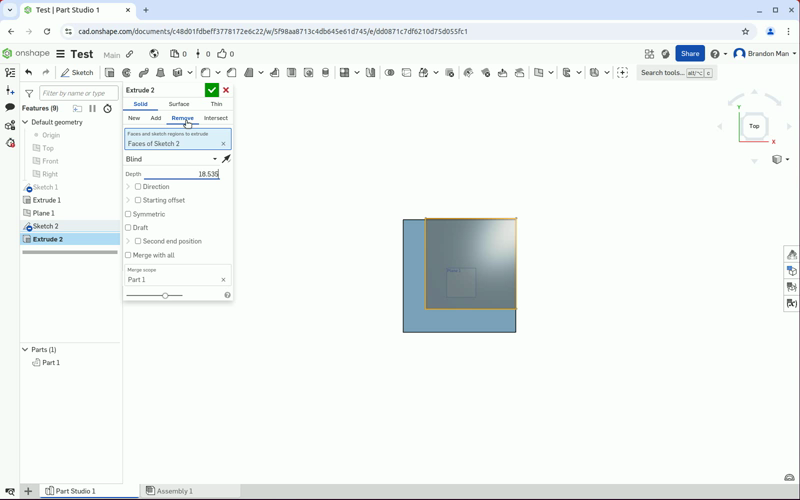
key(tab, 6)
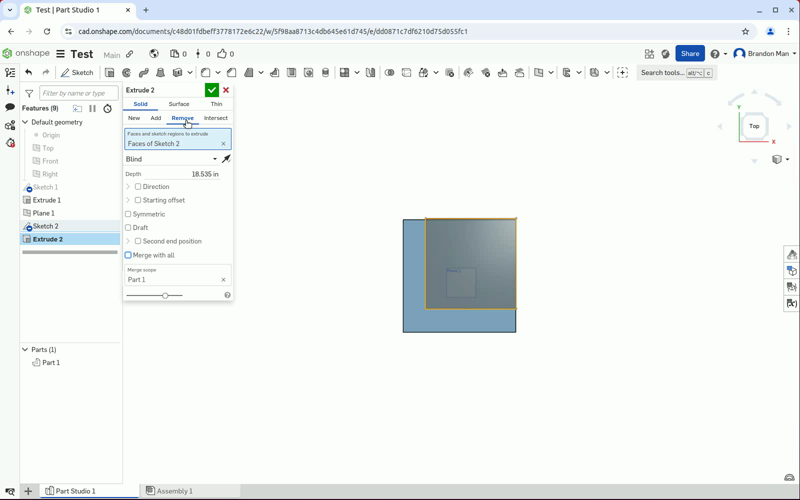
key(space)
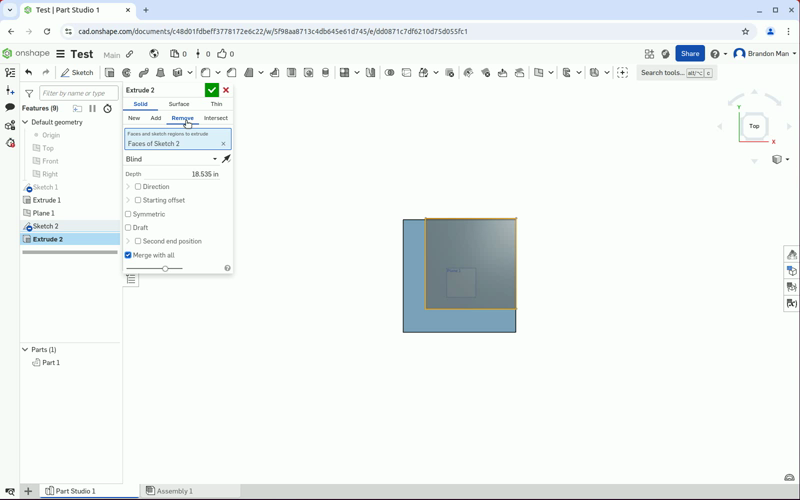
key(enter)
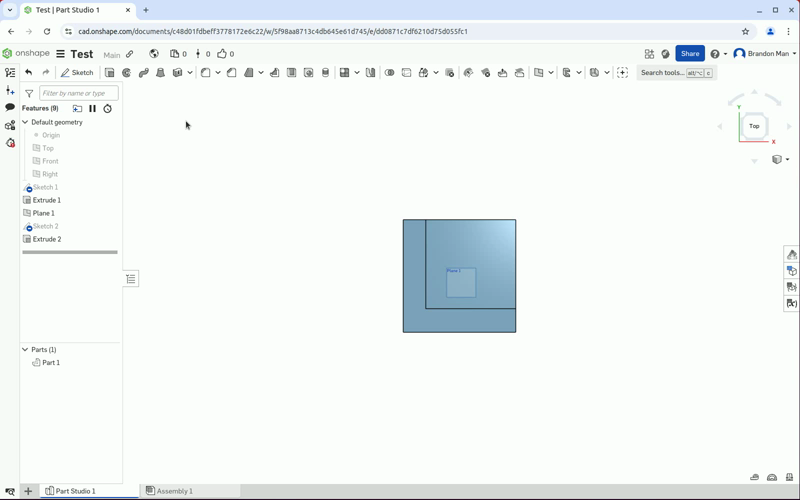
key(shift+h)
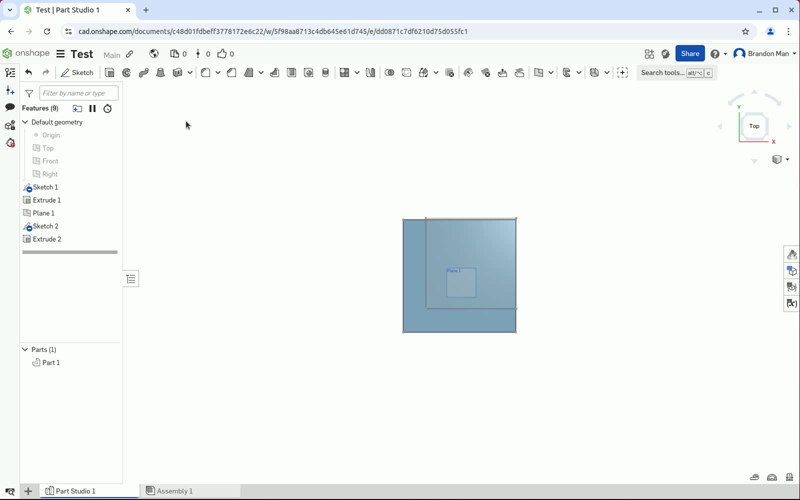
key(shift+h)
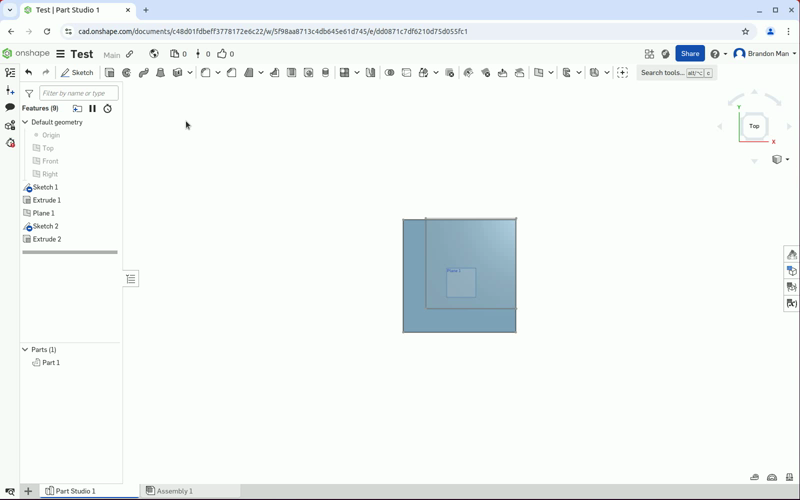
key(shift+7)
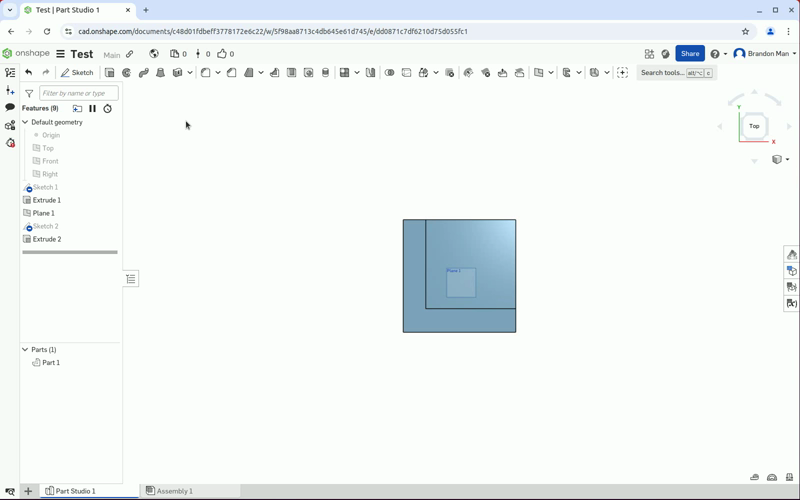
key(up, 3)
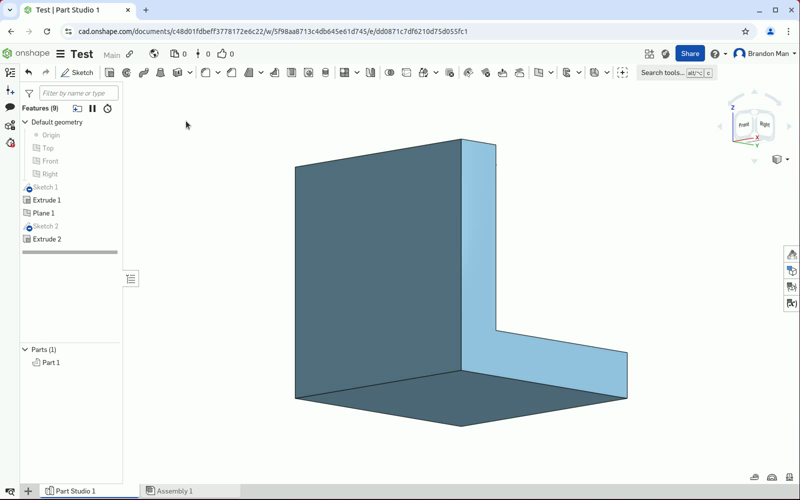
key(left, 3)
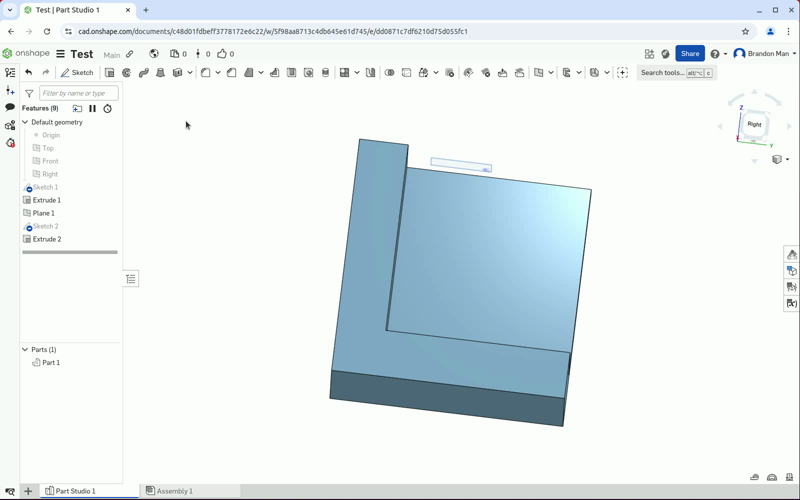
key(right, 3)
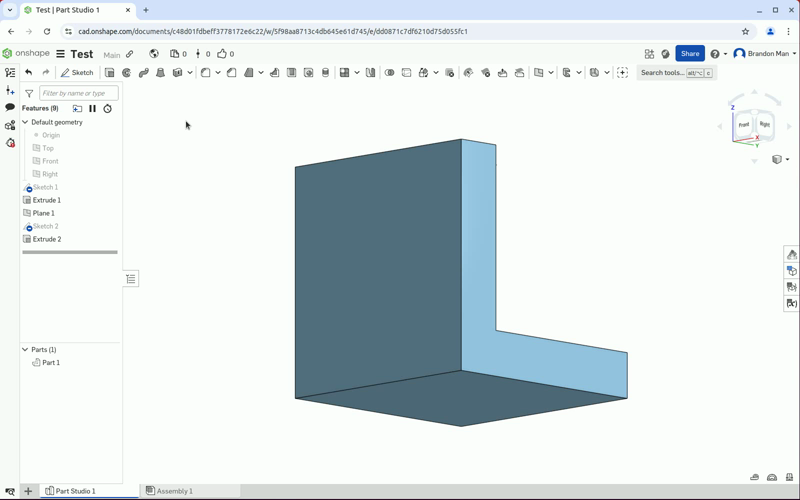
key(down, 3)
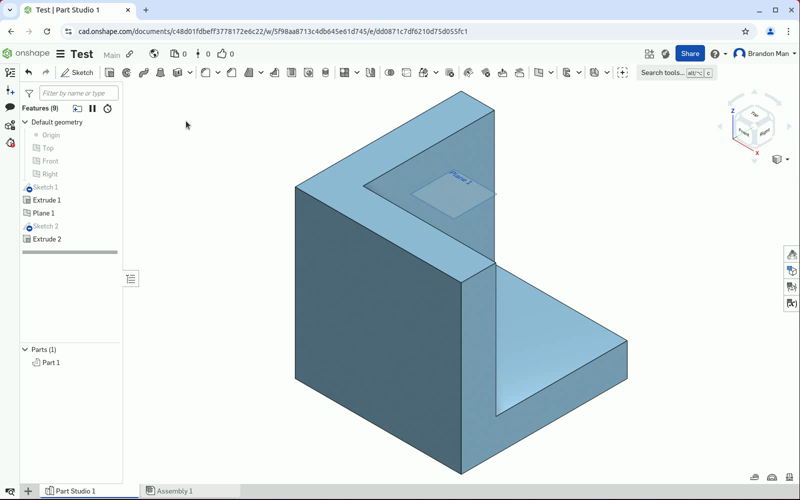
mouse_move(73, 189)
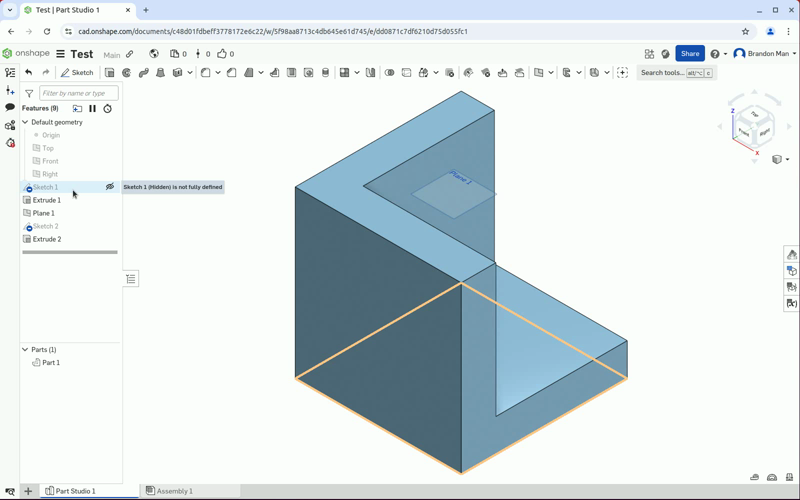
click(73, 189)